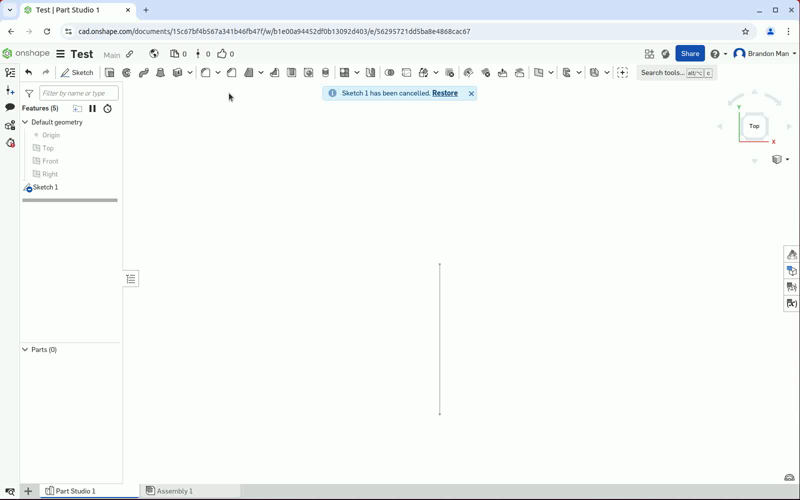
key(shift+h)
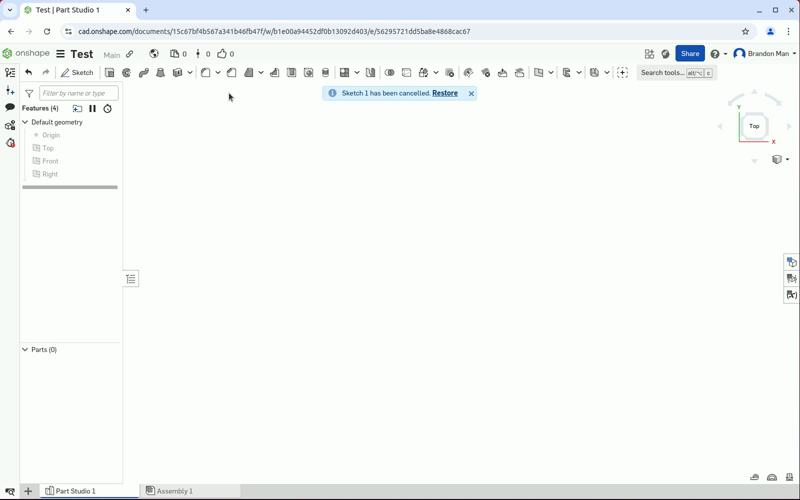
mouse_move(73, 352)
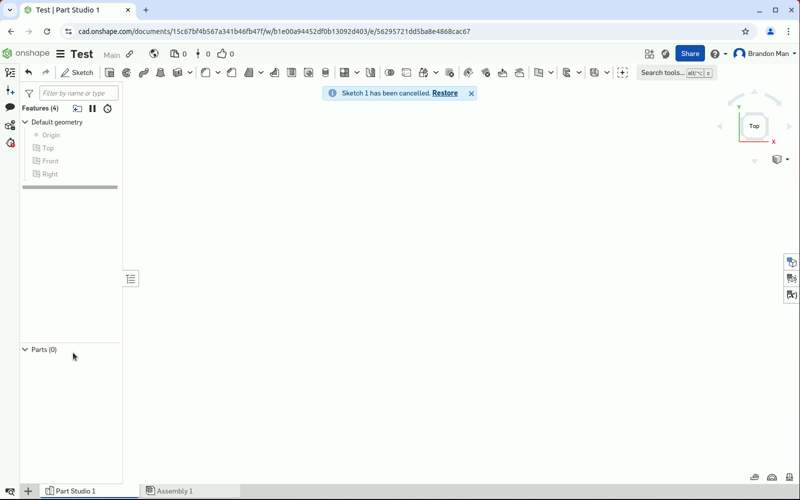
key(y)
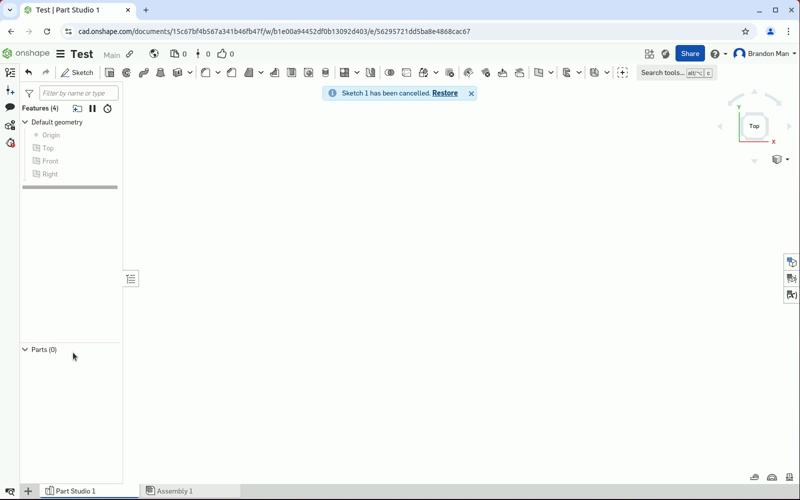
key(shift+p)
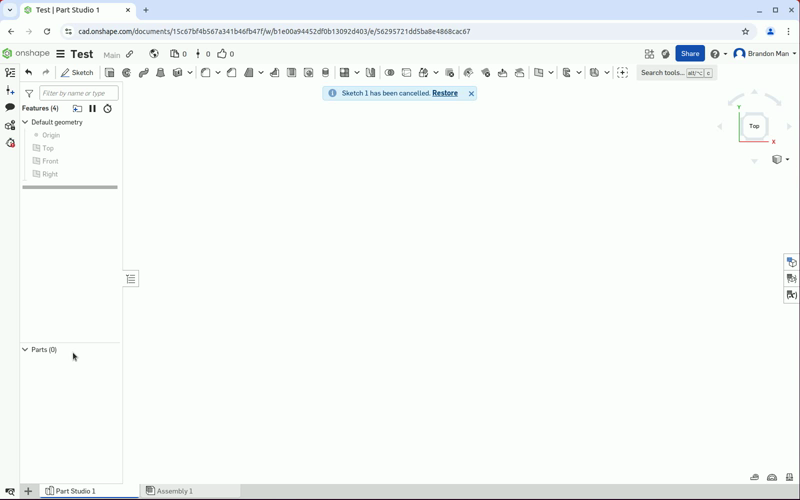
key(space)
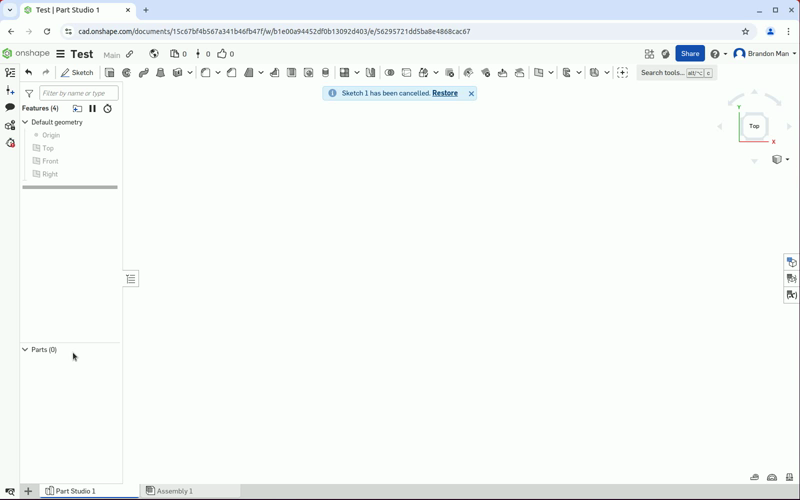
key_down(shift)
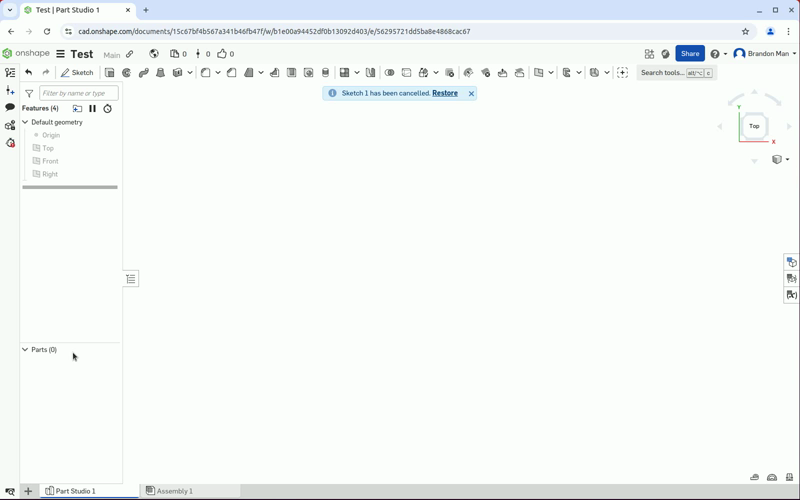
key(up)
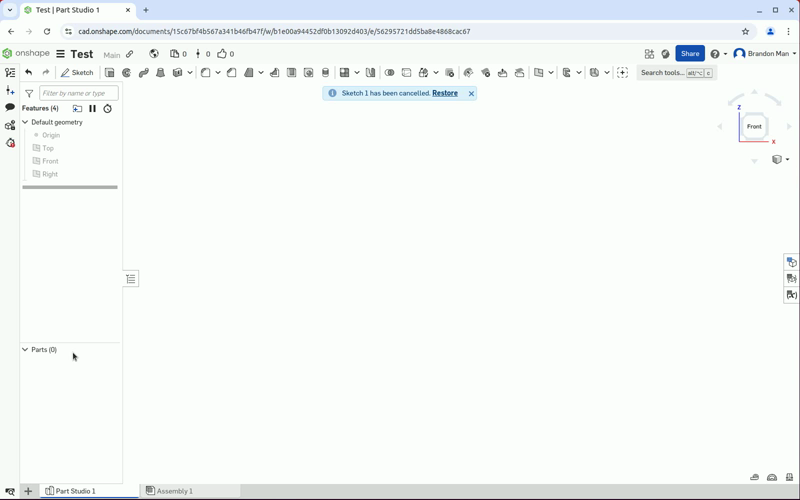
key_up(shift)
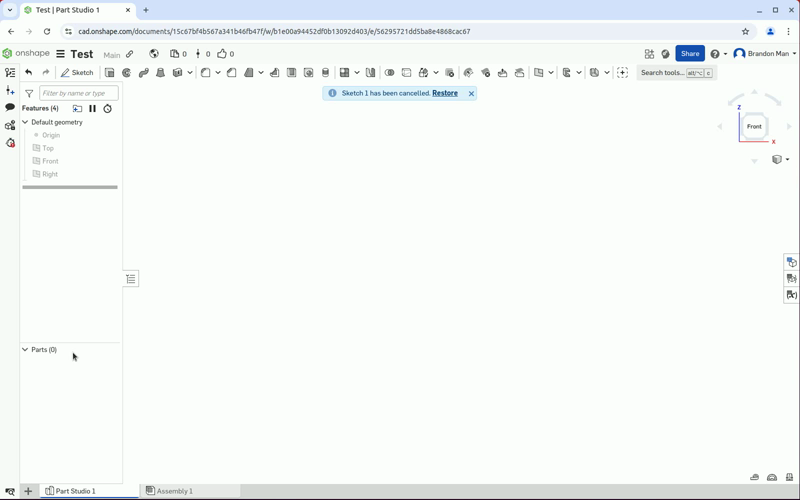
mouse_move(73, 352)
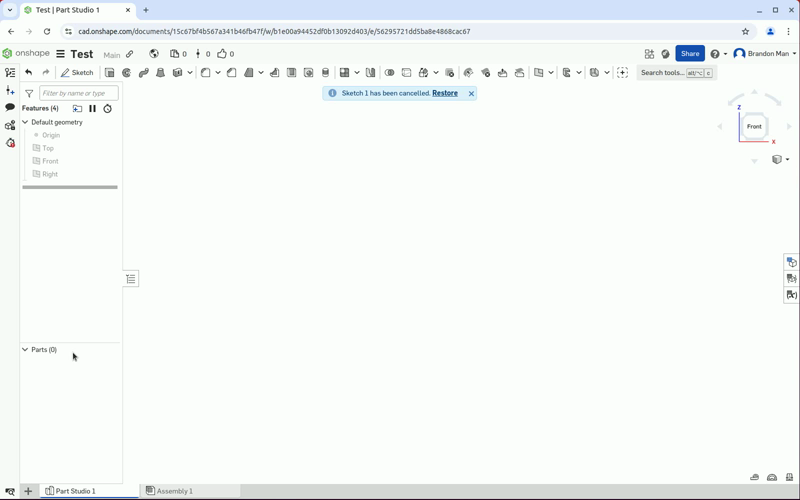
key(shift+y)
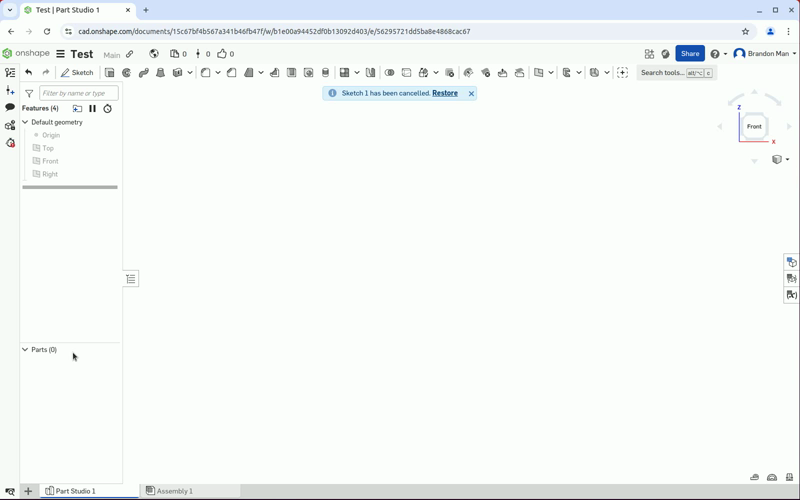
key(shift+s)
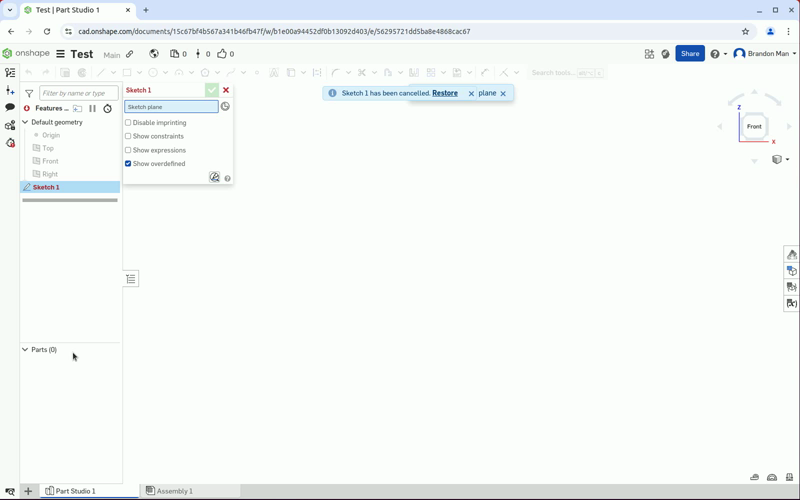
mouse_move(73, 163)
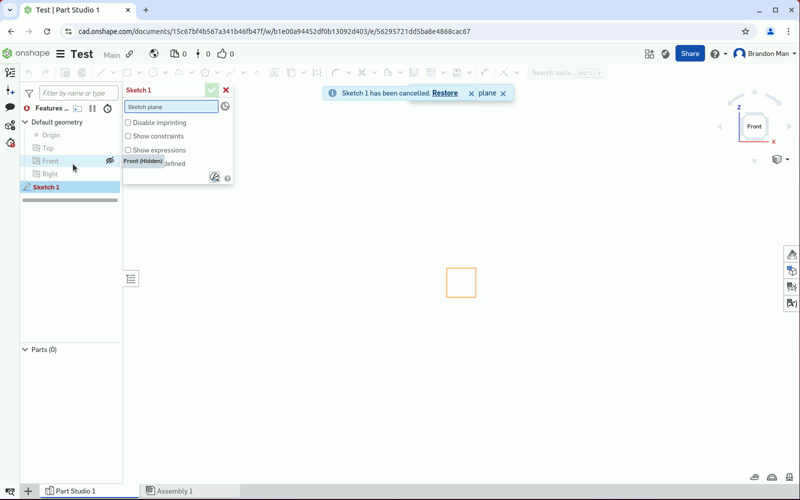
click(73, 163)
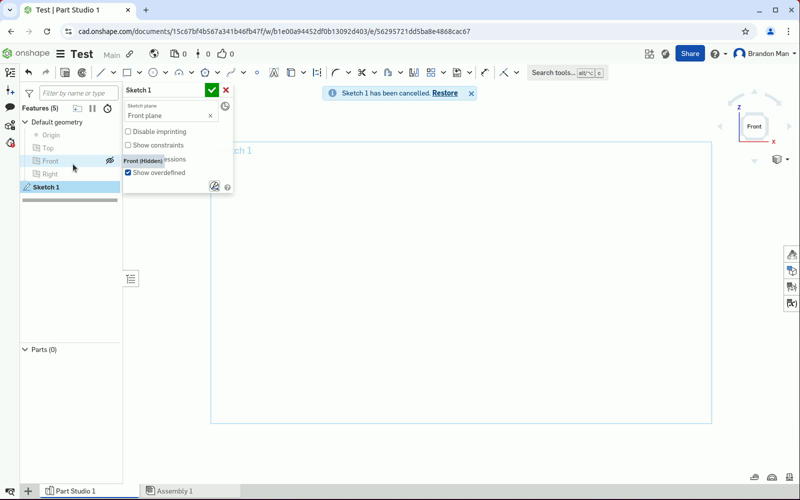
mouse_move(73, 352)
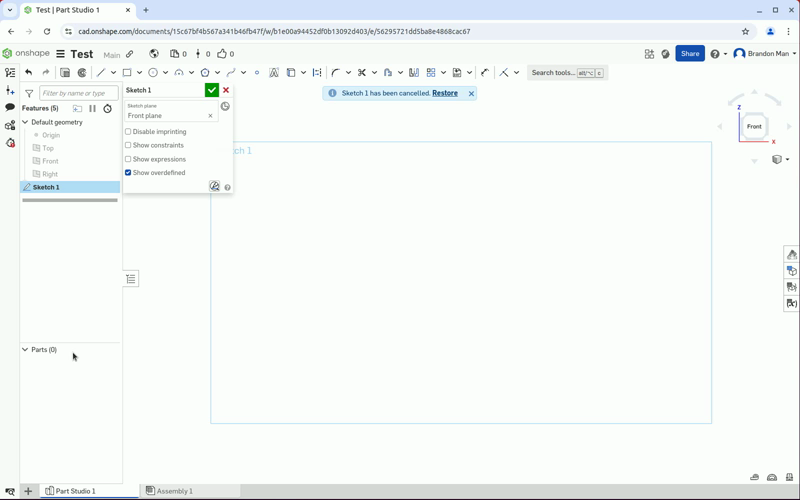
key(y)
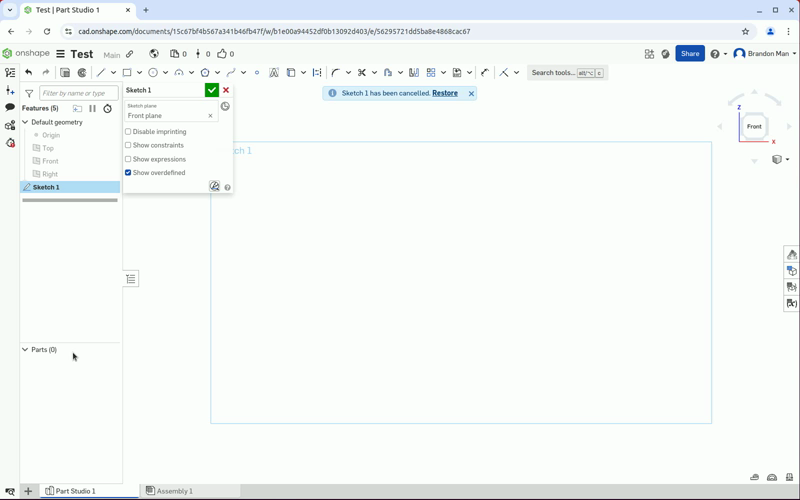
key(l)
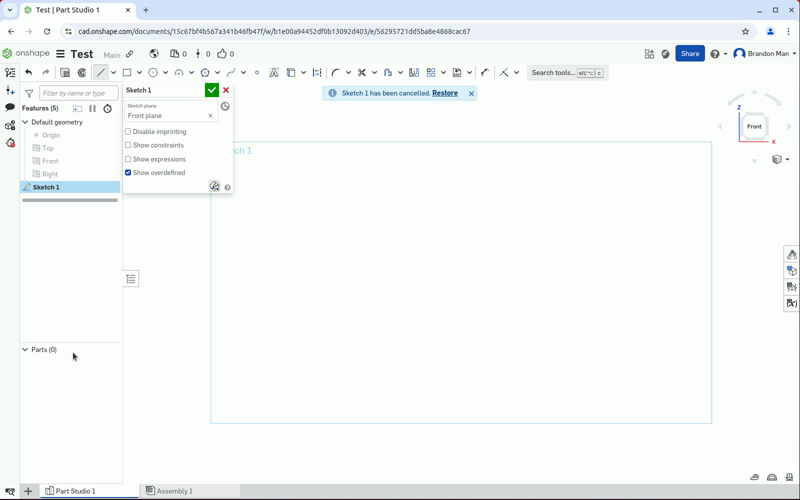
key_down(shift)
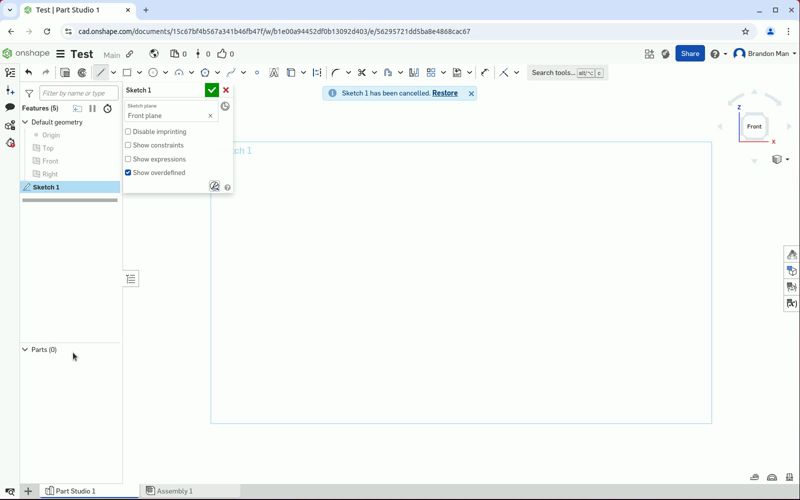
mouse_move(388, 330)
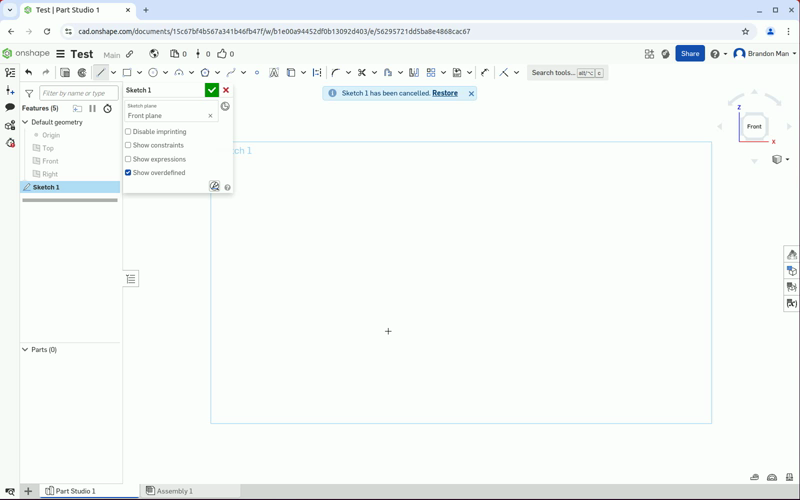
click(388, 330)
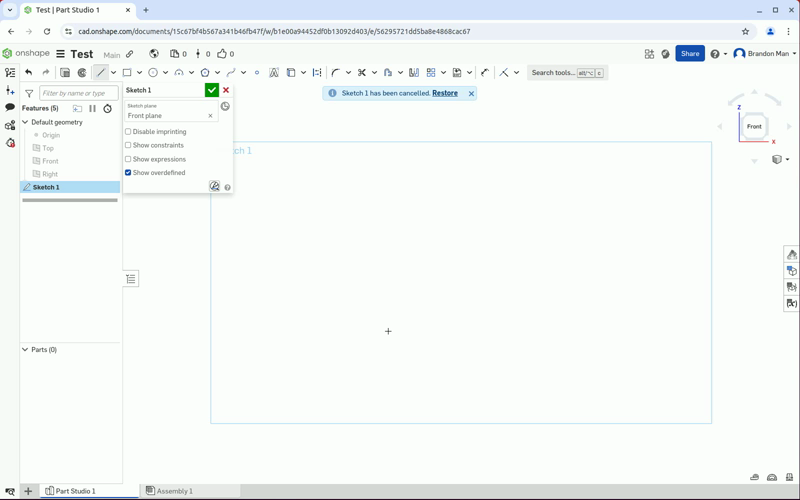
key_up(shift)
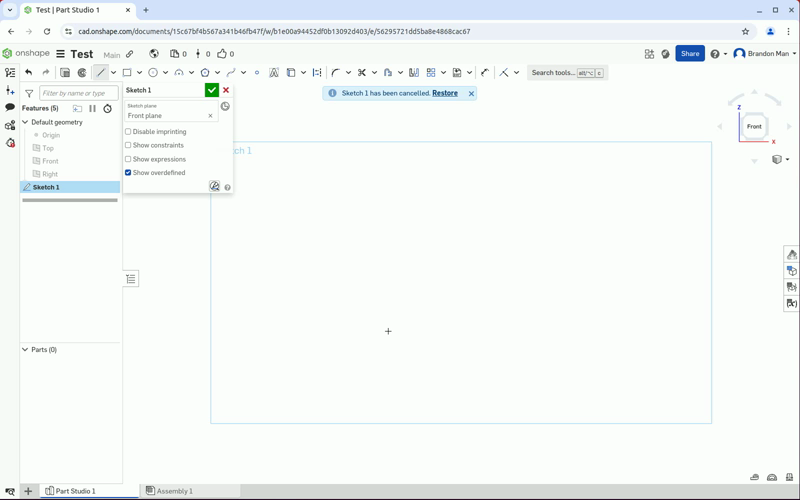
key_down(shift)
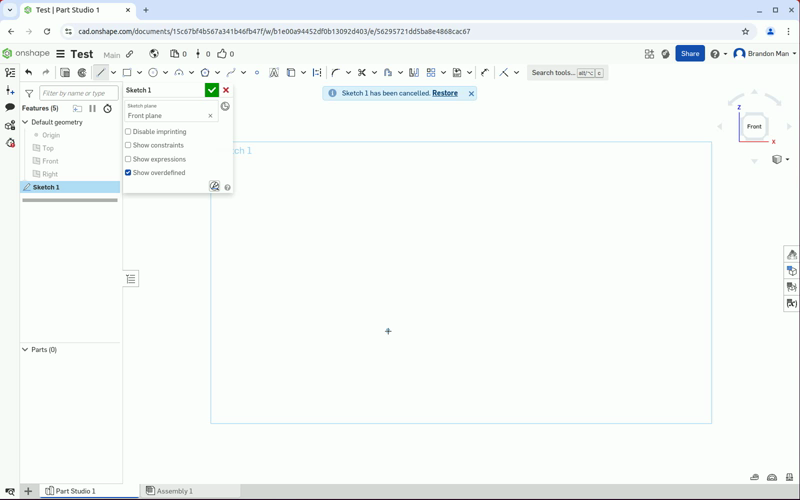
mouse_move(533, 330)
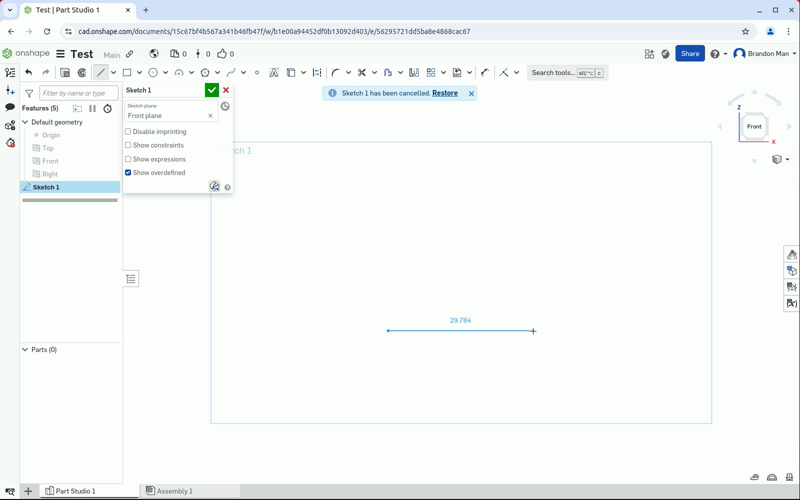
click(533, 330)
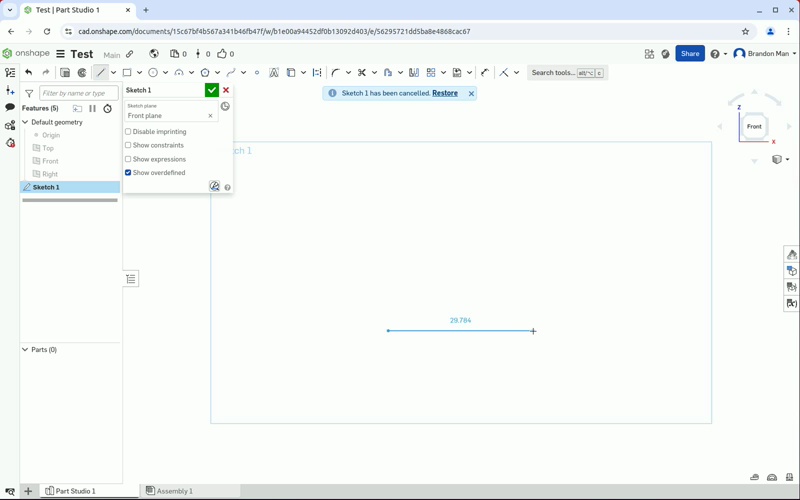
key_up(shift)
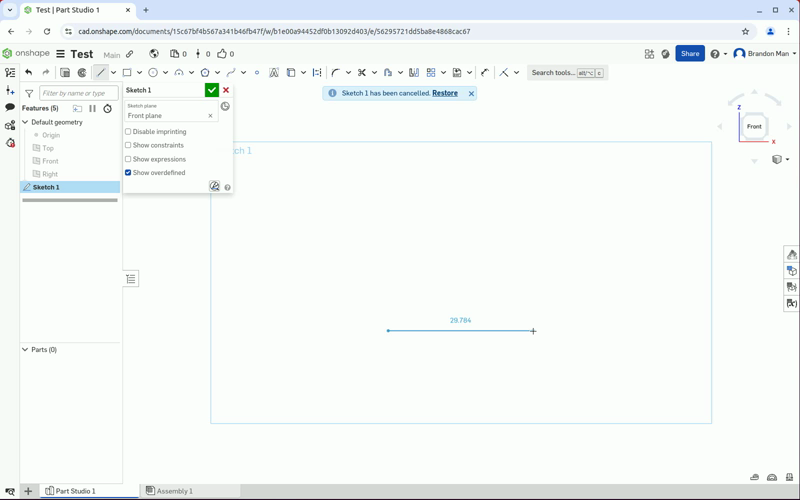
key_down(shift)
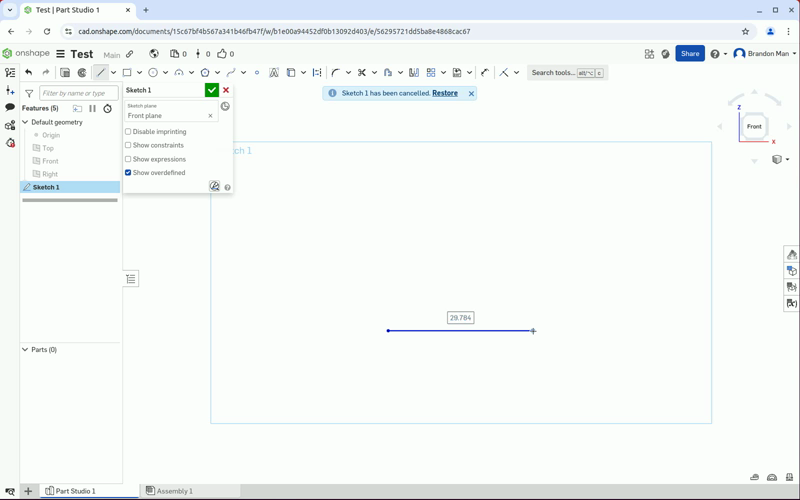
mouse_move(533, 234)
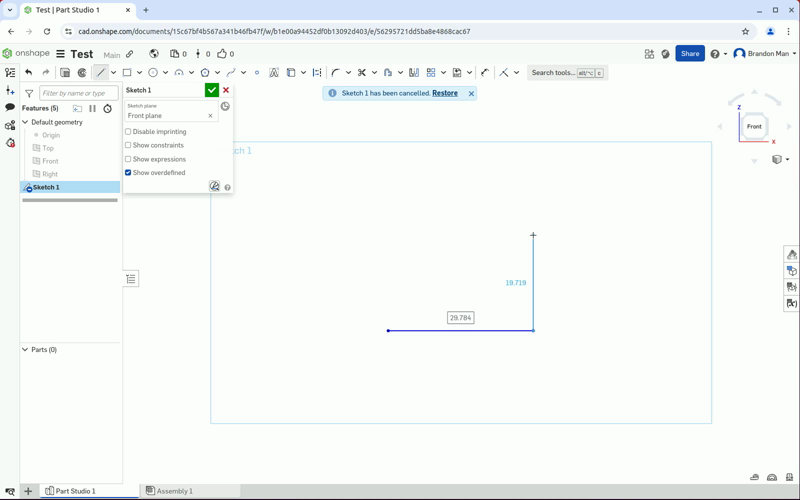
click(533, 234)
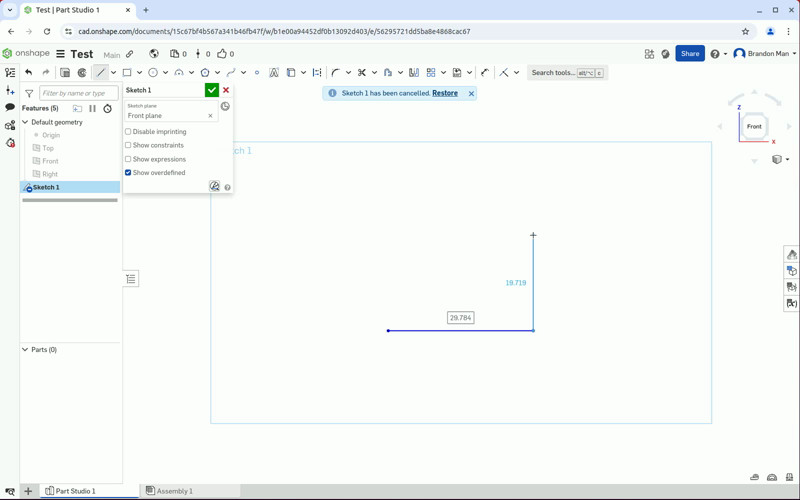
key_up(shift)
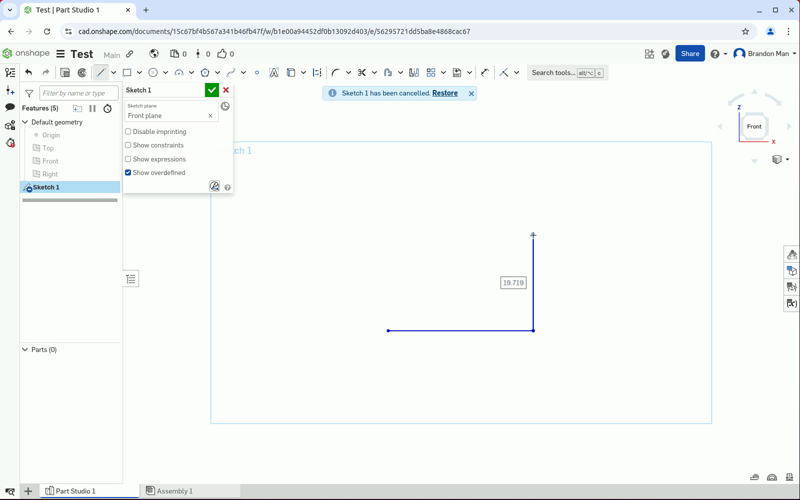
key_down(shift)
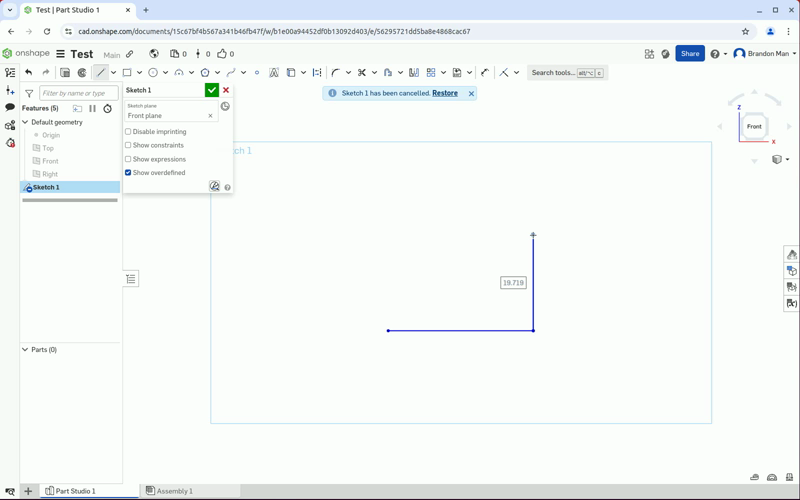
mouse_move(388, 234)
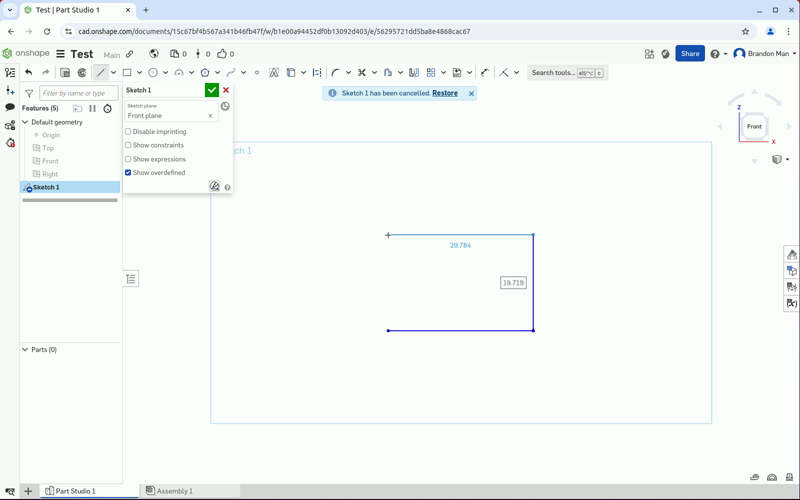
click(388, 234)
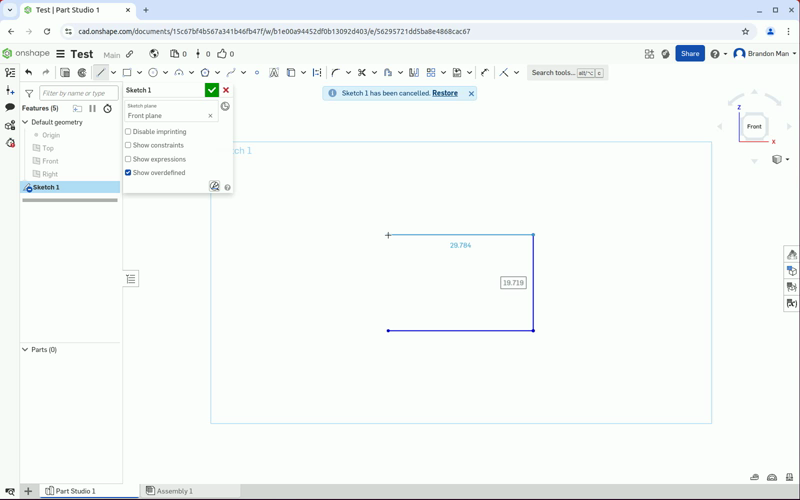
key_up(shift)
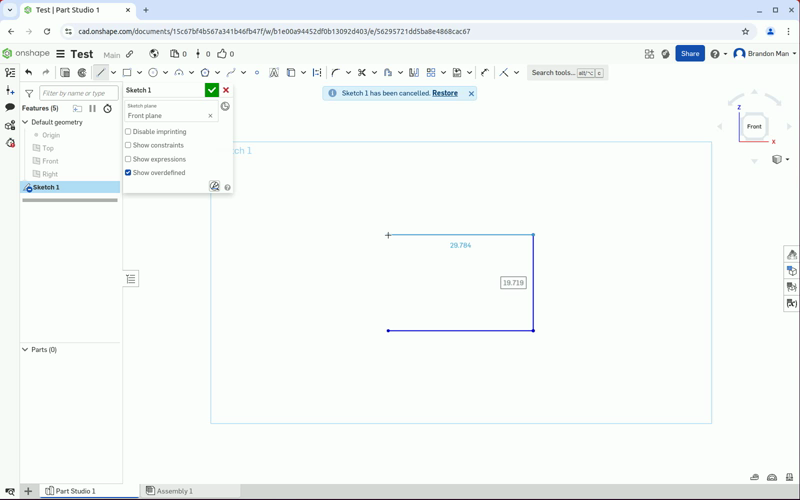
key_down(shift)
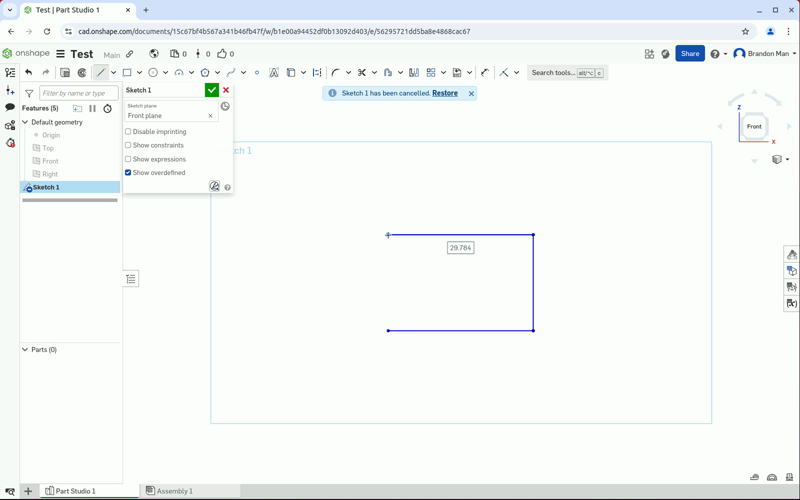
mouse_move(388, 330)
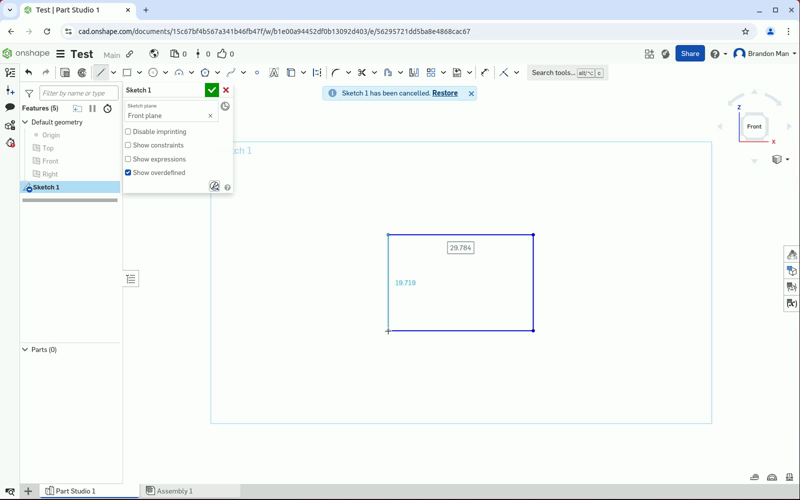
key_up(shift)
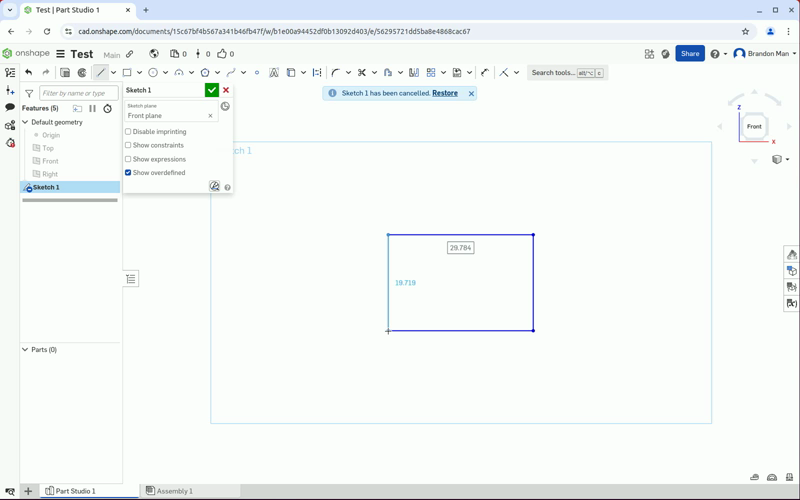
click(388, 330)
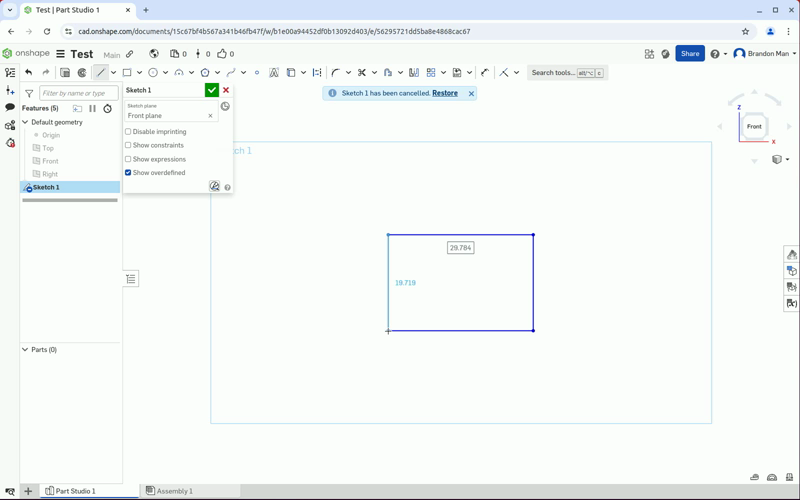
key(esc)
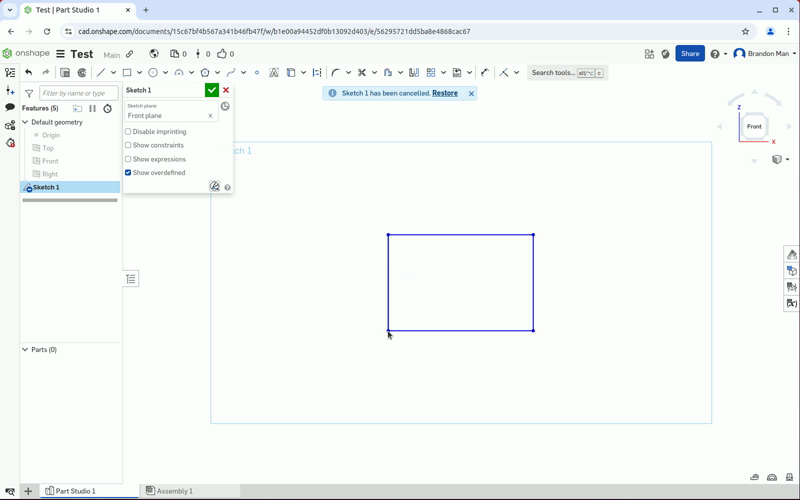
mouse_move(400, 318)
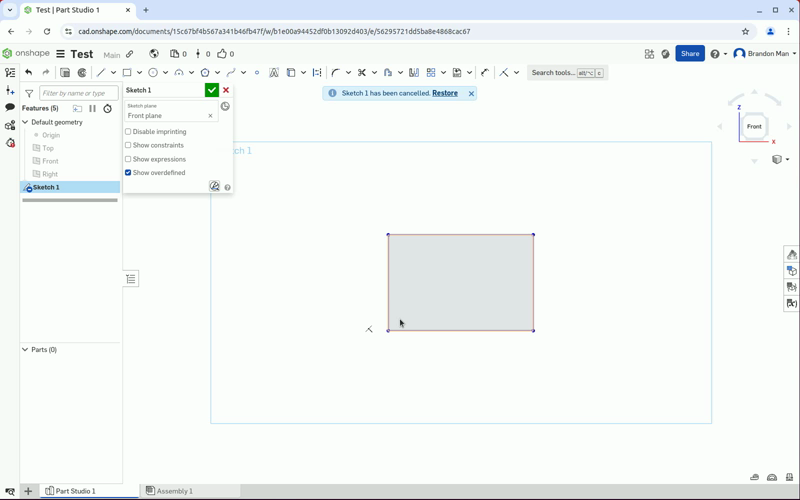
click(400, 318)
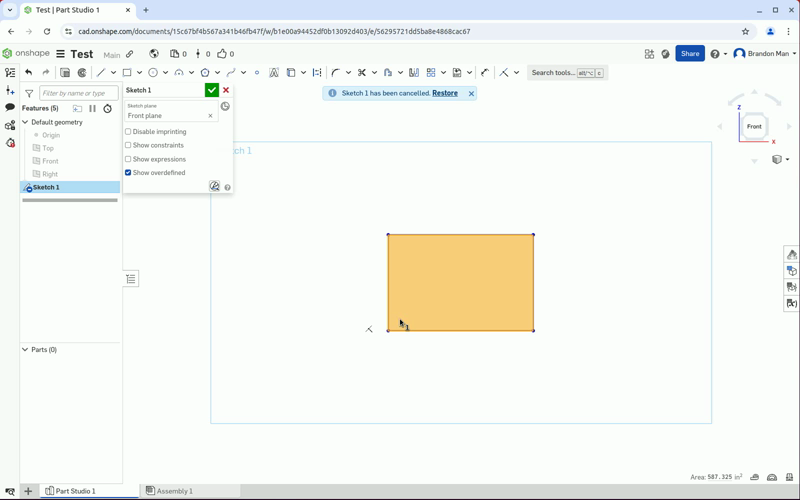
mouse_move(73, 352)
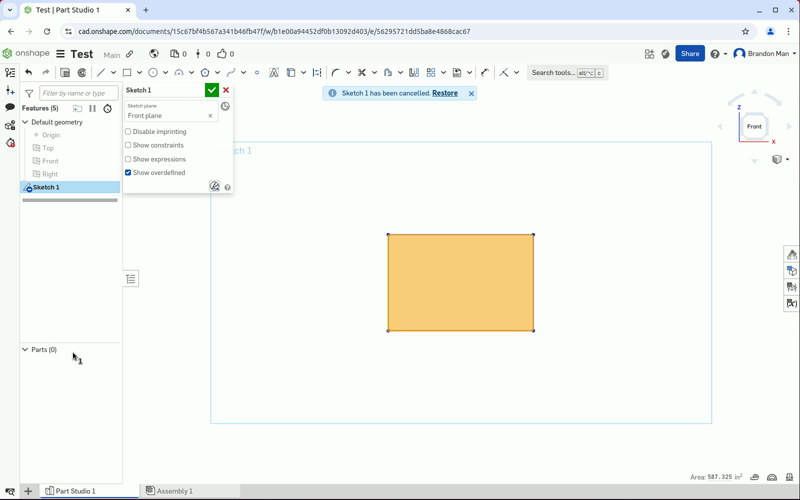
key(shift+y)
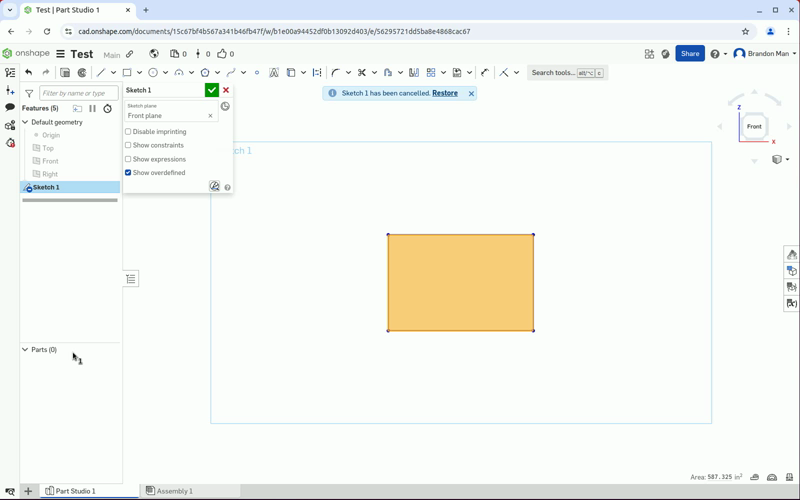
key(shift+e)
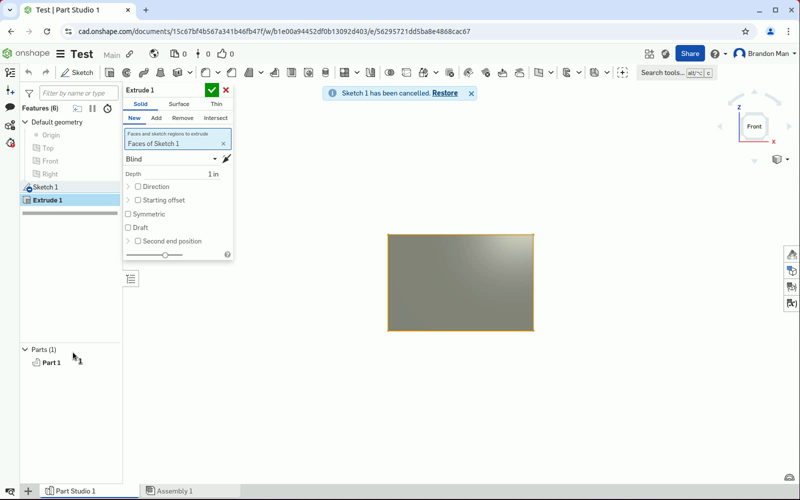
mouse_move(143, 106)
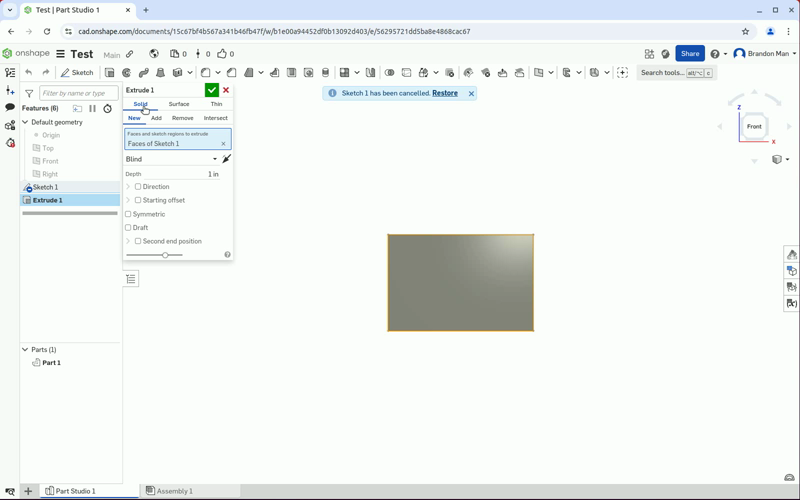
click(143, 106)
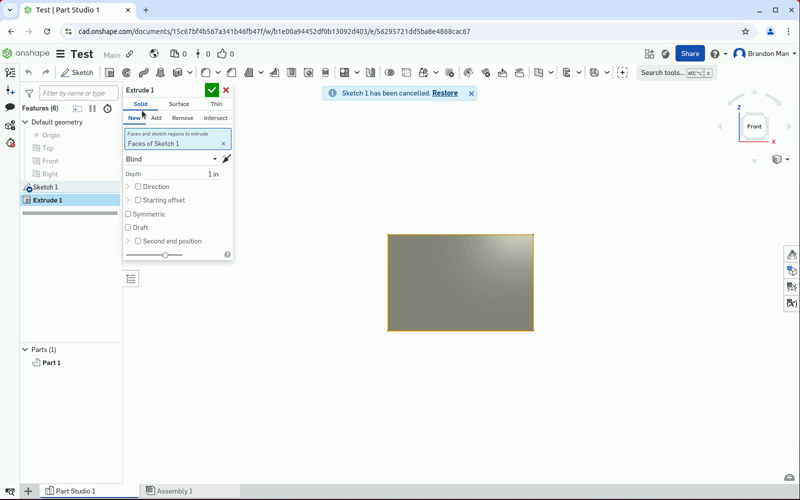
mouse_move(137, 120)
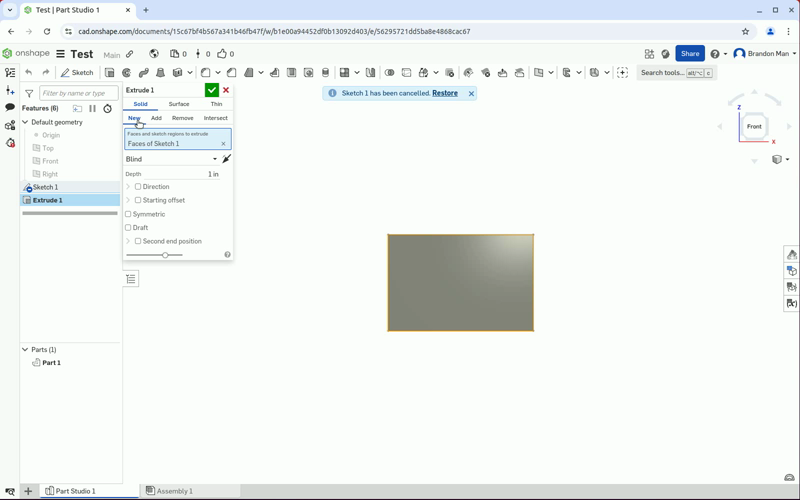
click(137, 120)
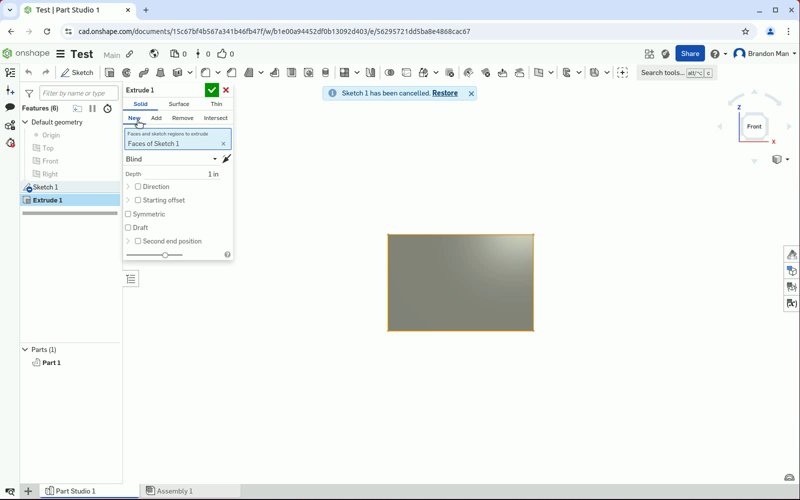
key(tab, 4)
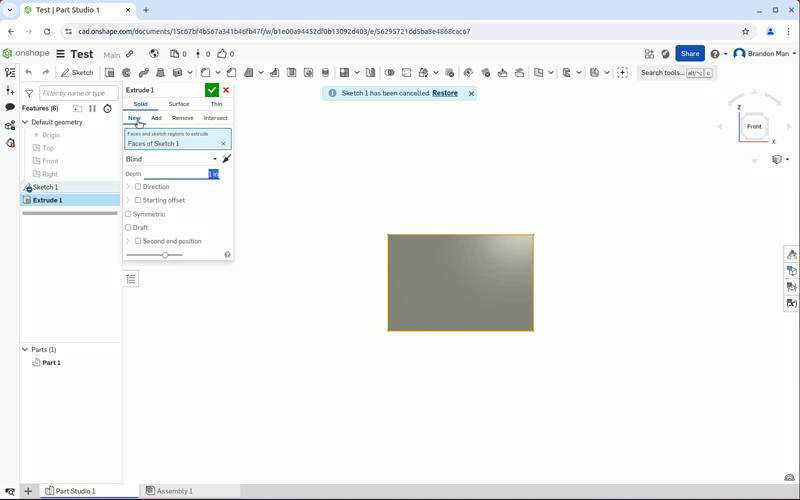
text(1.204)
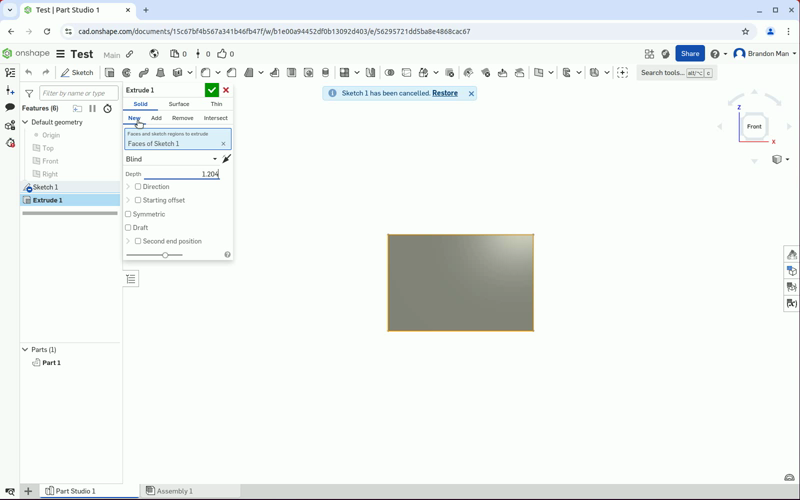
key(enter)
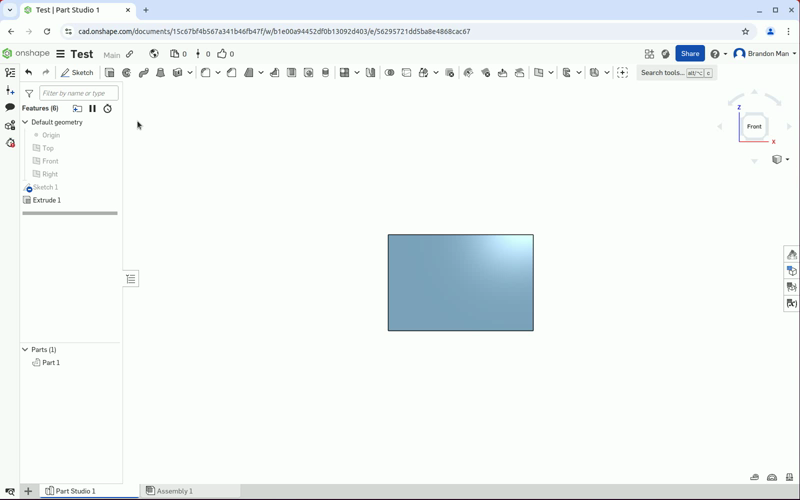
key(shift+h)
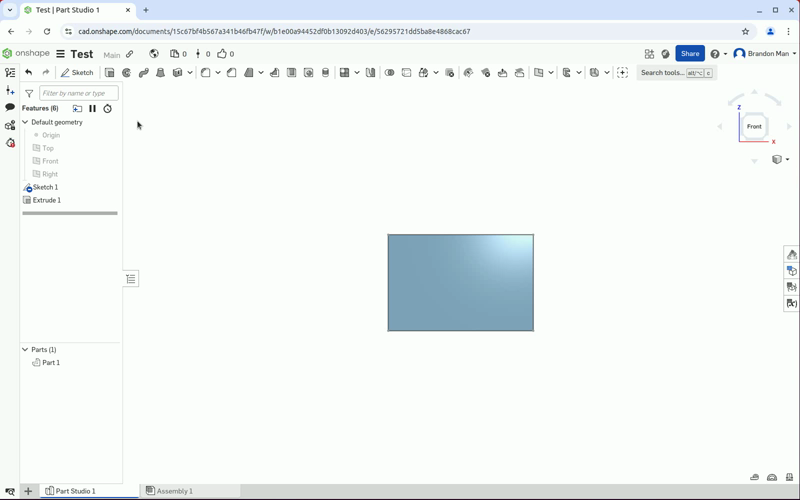
key(shift+h)
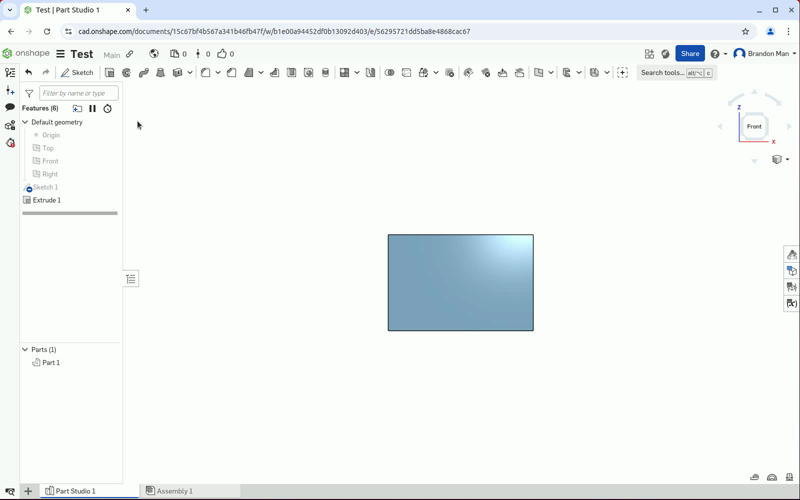
mouse_move(73, 189)
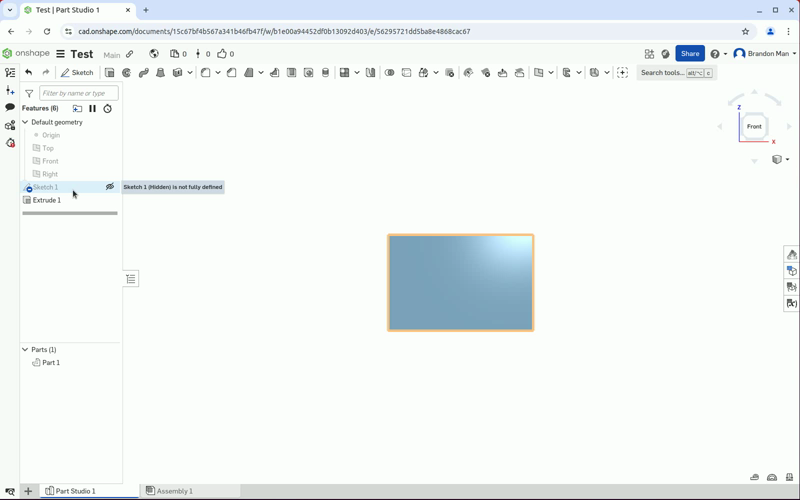
click(73, 189)
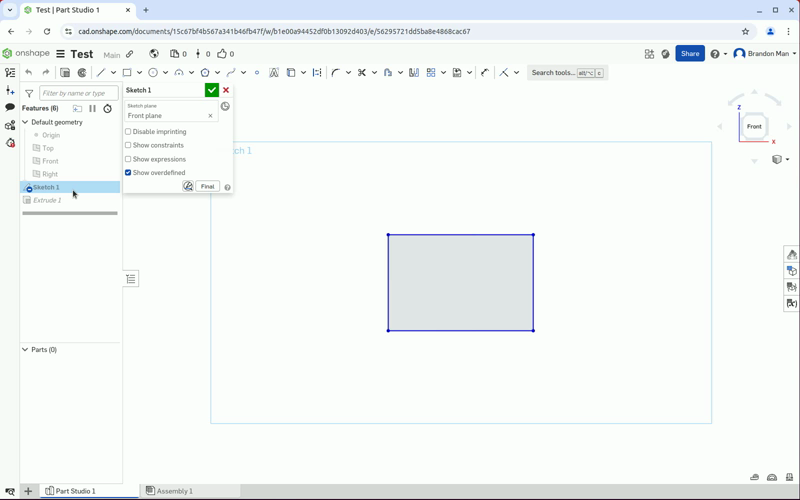
mouse_move(229, 92)
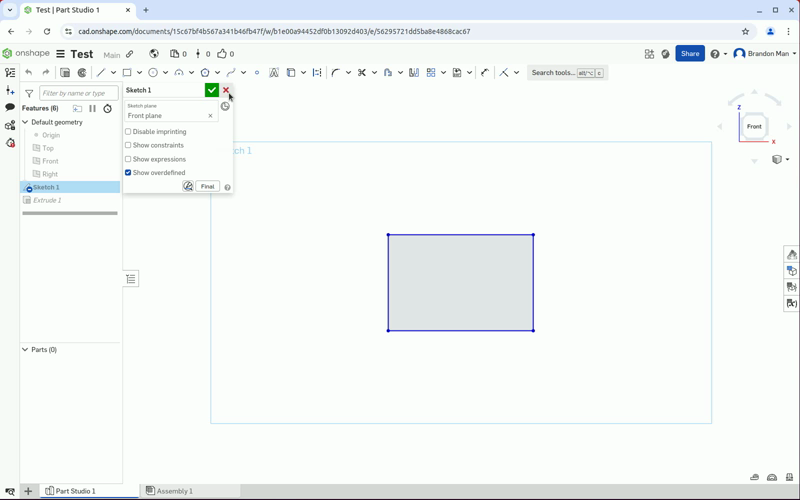
click(229, 92)
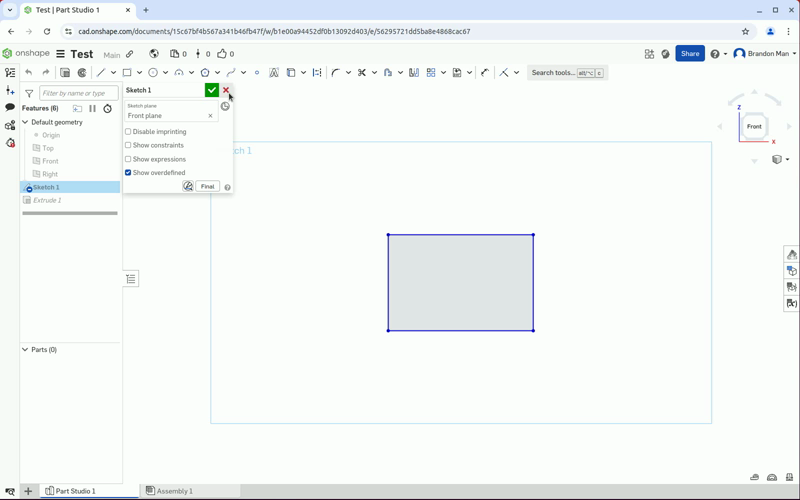
key(shift+s)
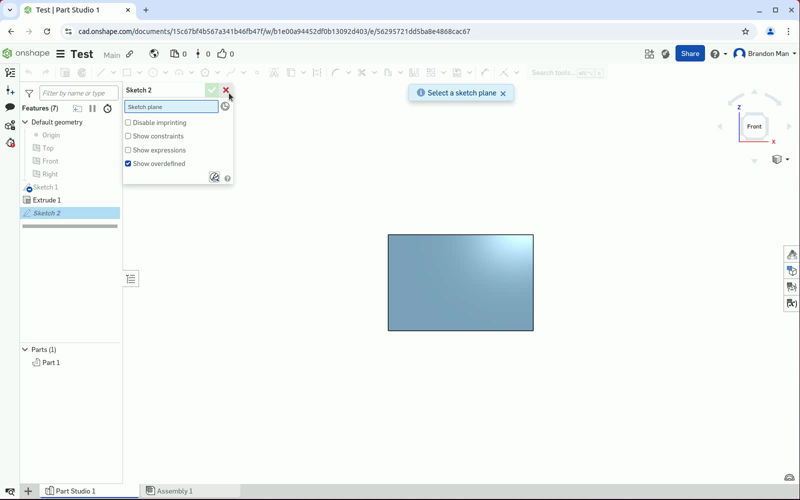
mouse_move(73, 163)
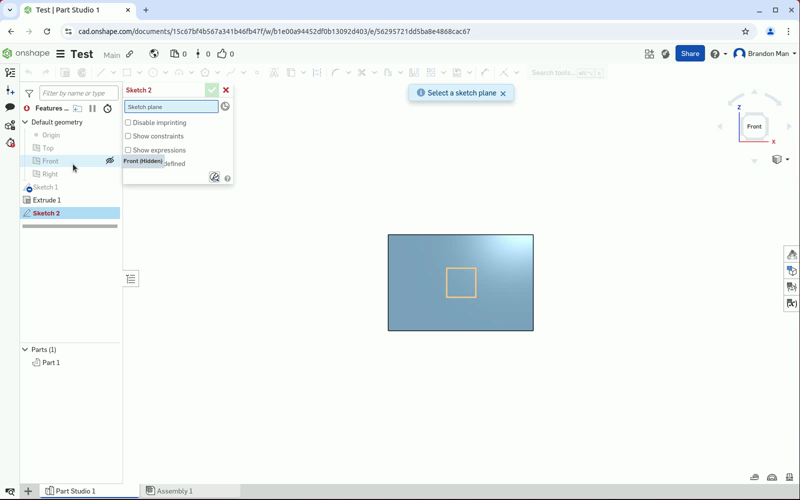
click(73, 163)
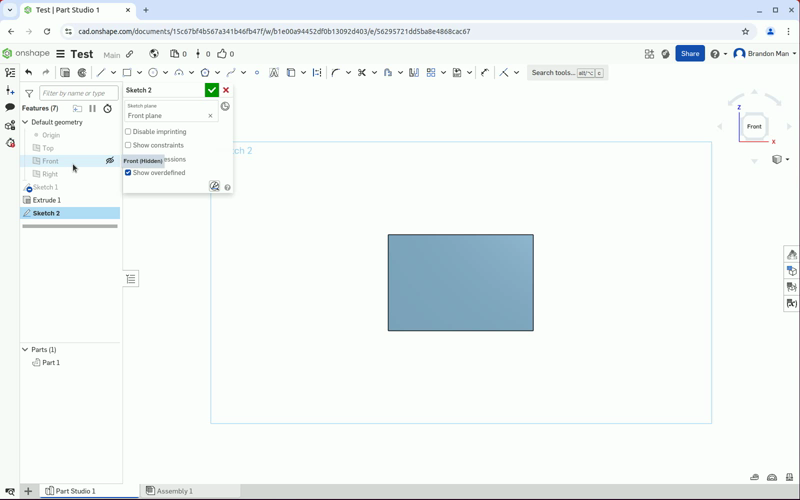
mouse_move(73, 352)
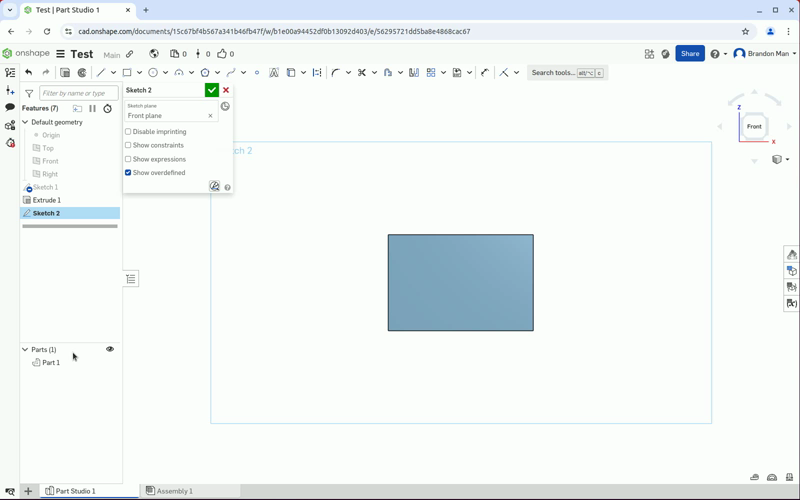
key(y)
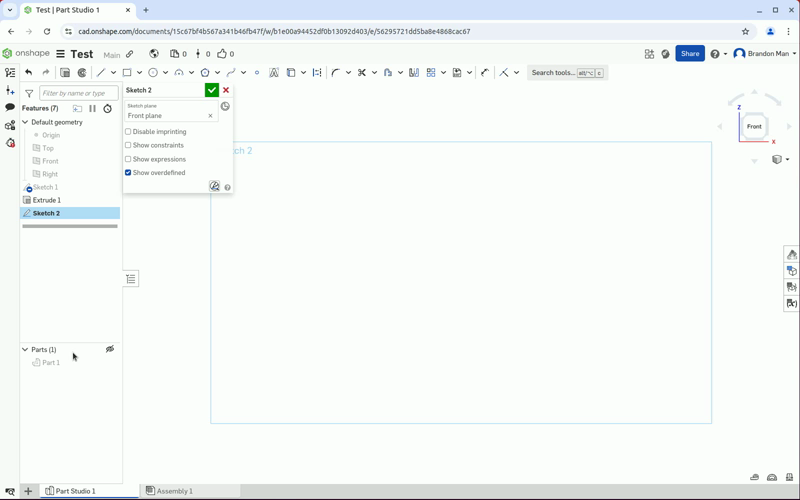
key(l)
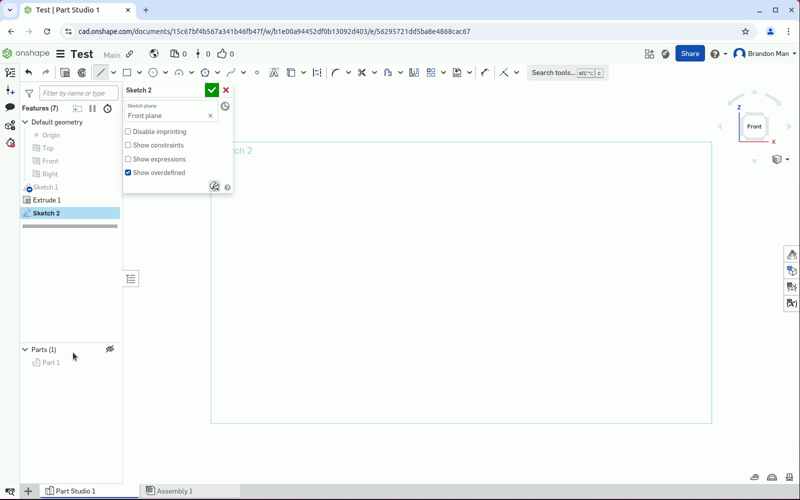
key_down(shift)
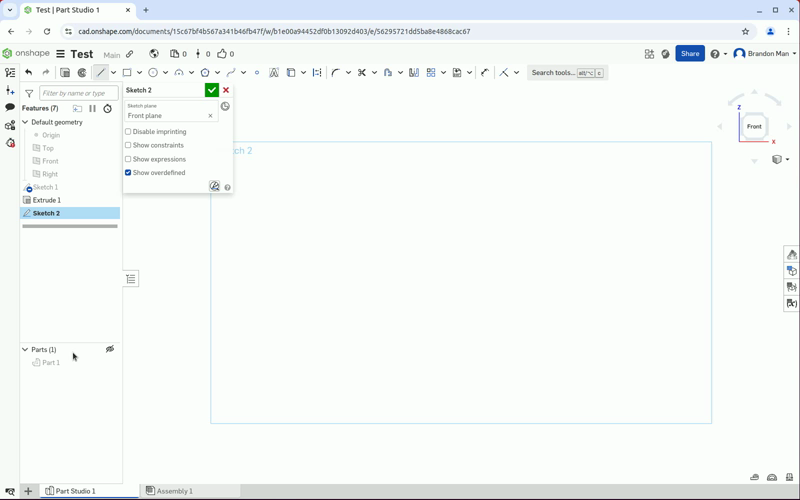
mouse_move(388, 234)
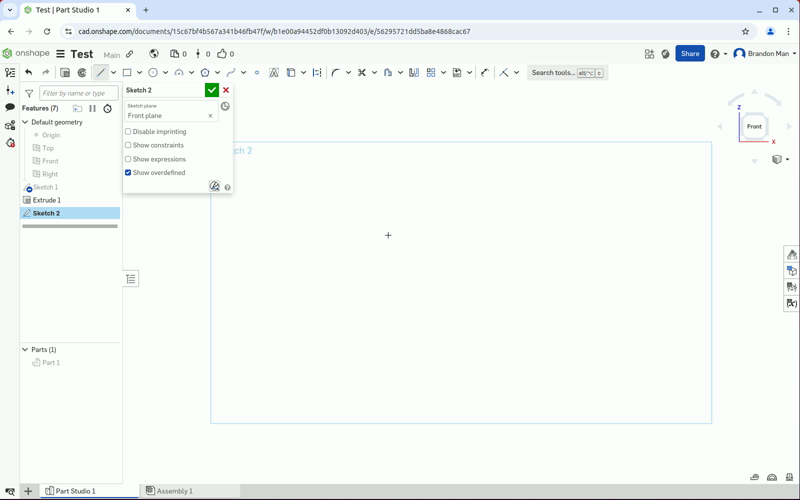
click(388, 234)
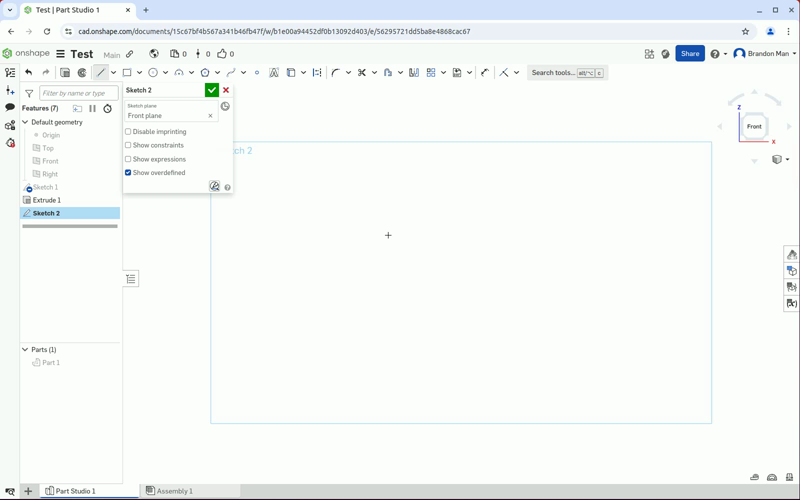
key_up(shift)
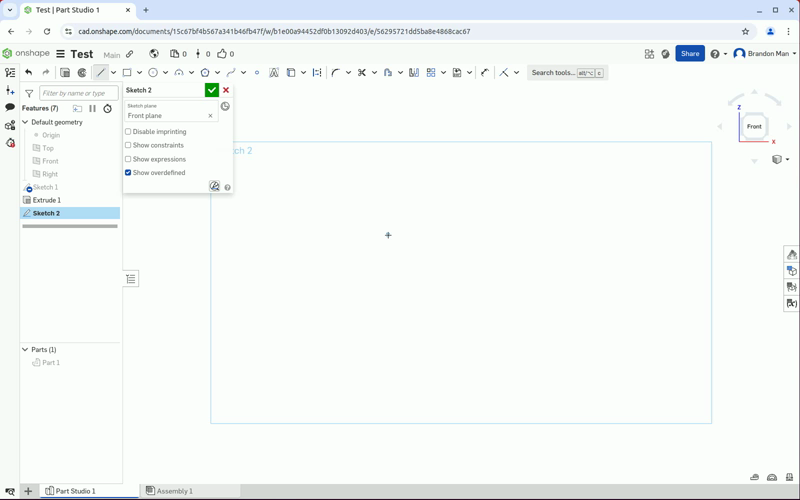
key_down(shift)
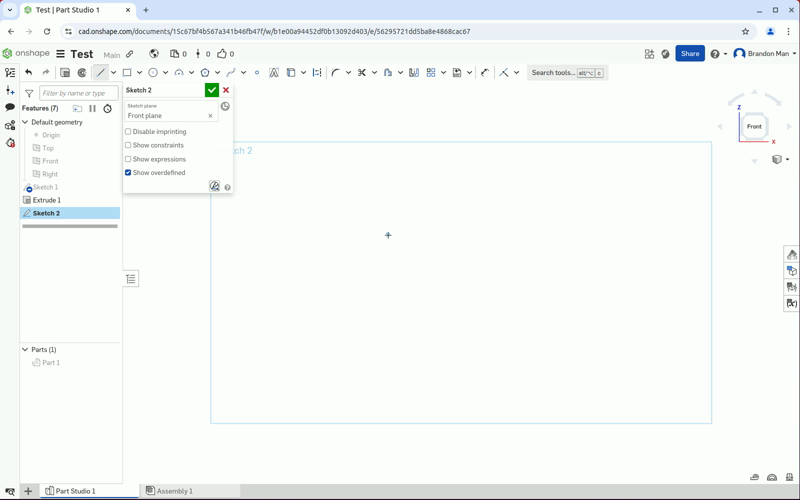
mouse_move(533, 234)
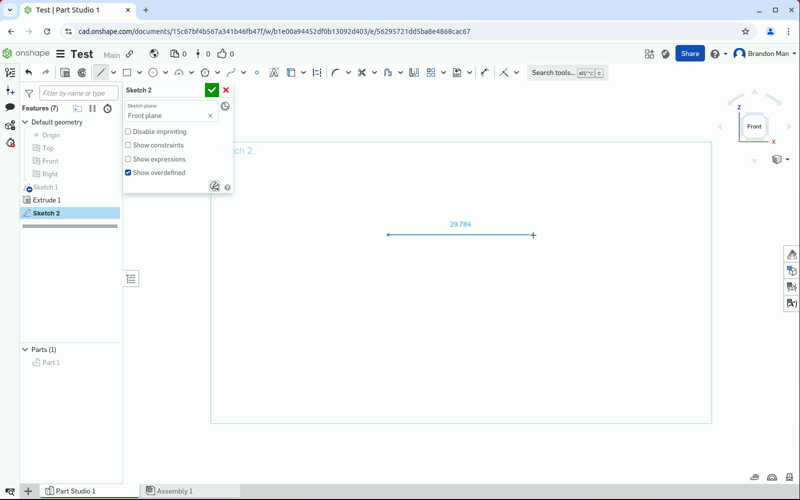
click(533, 234)
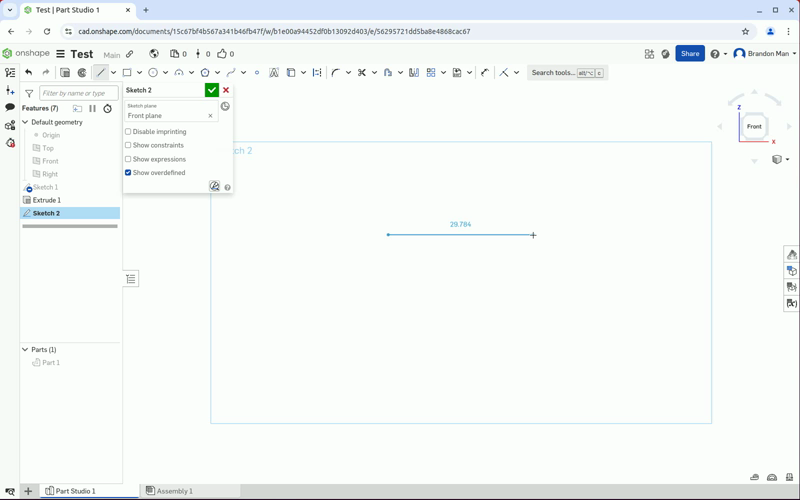
key_up(shift)
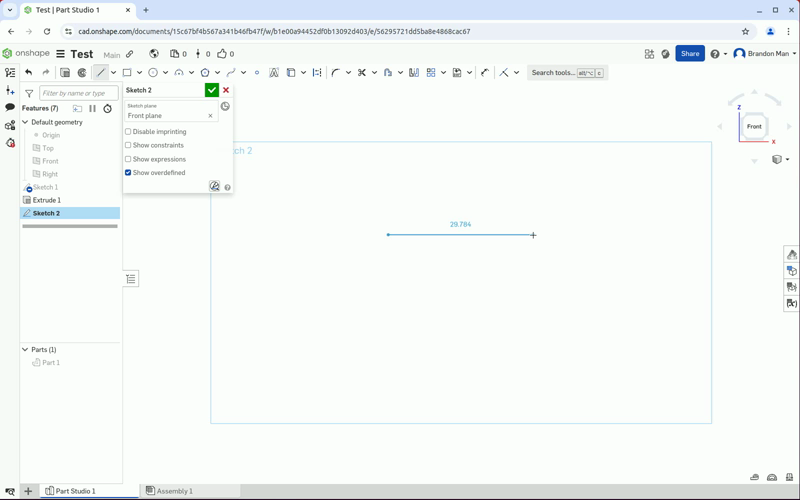
key_down(shift)
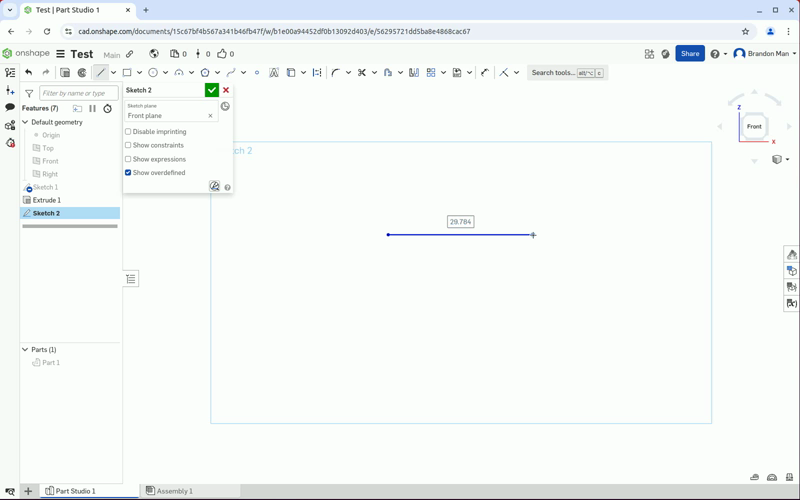
mouse_move(461, 170)
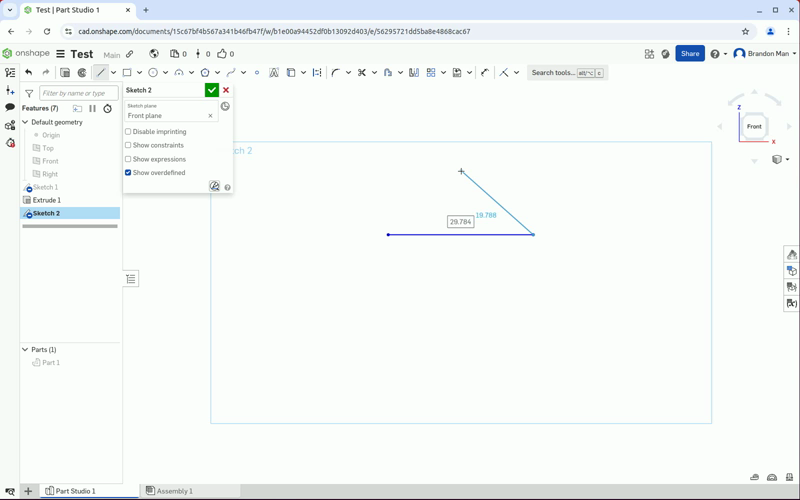
click(461, 170)
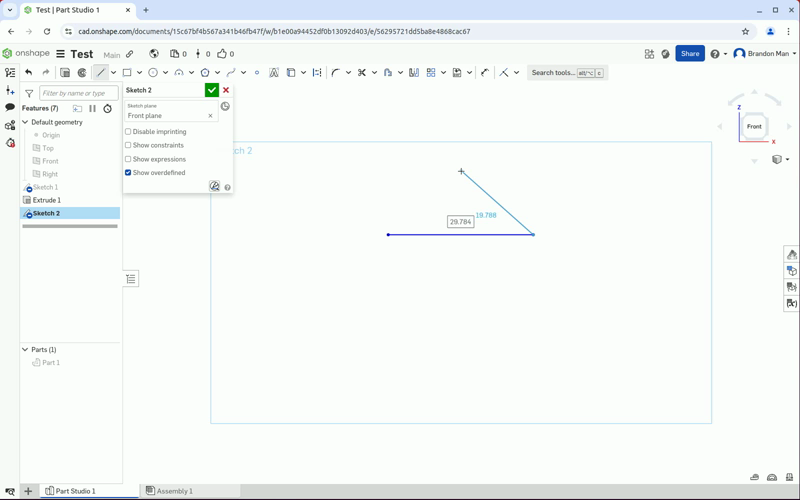
key_up(shift)
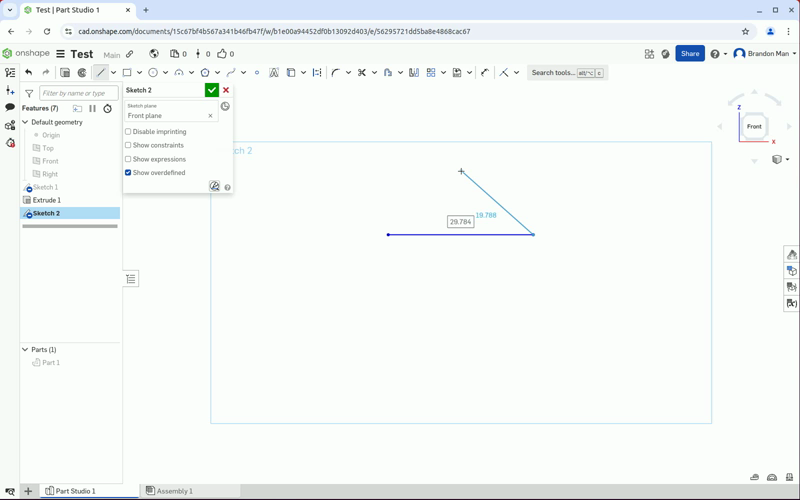
key_down(shift)
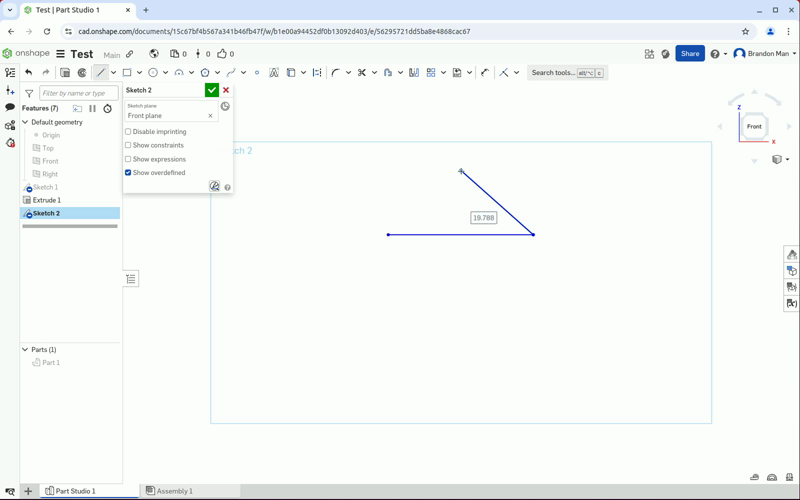
mouse_move(388, 234)
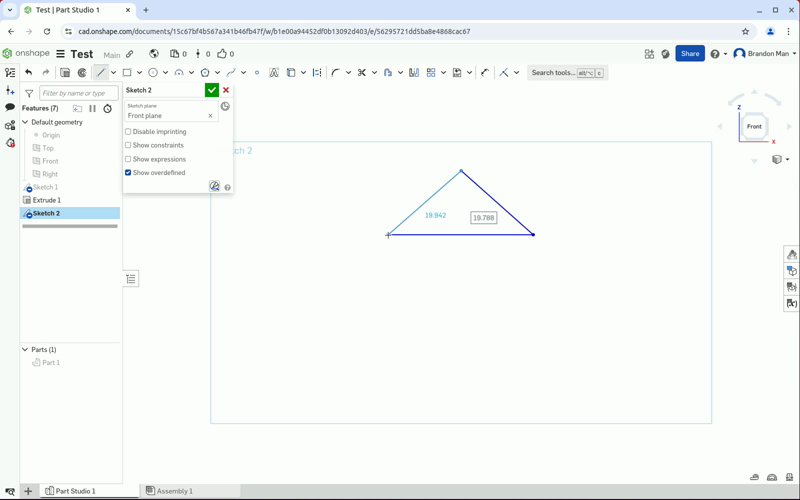
key_up(shift)
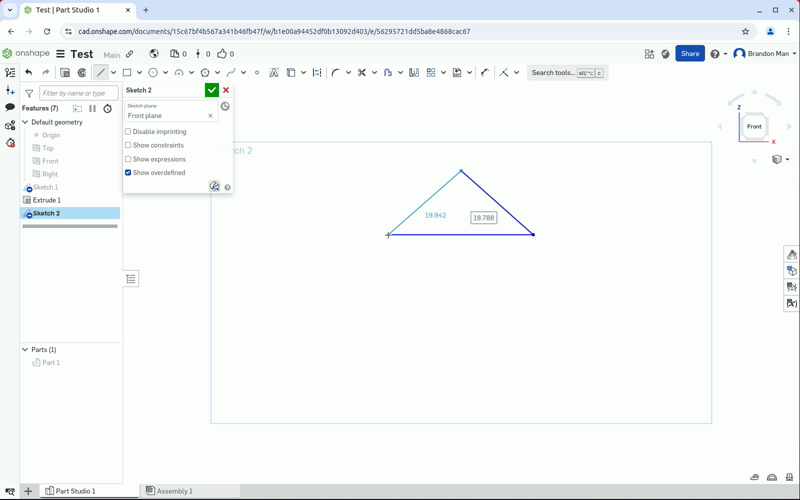
click(388, 234)
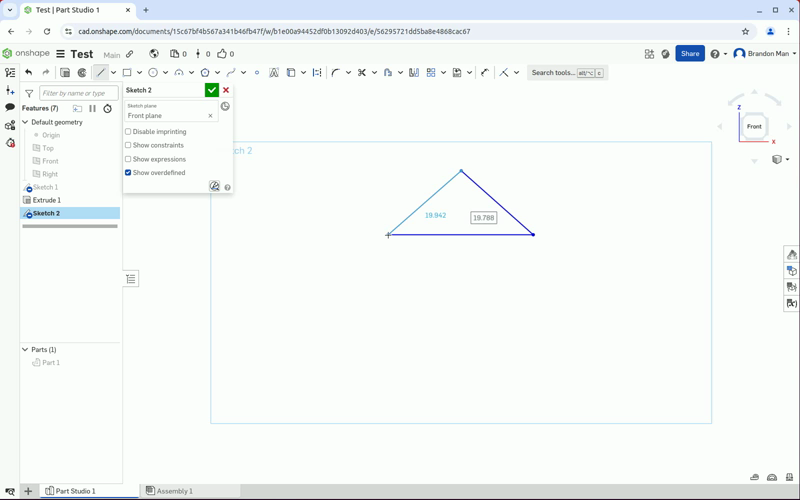
key(esc)
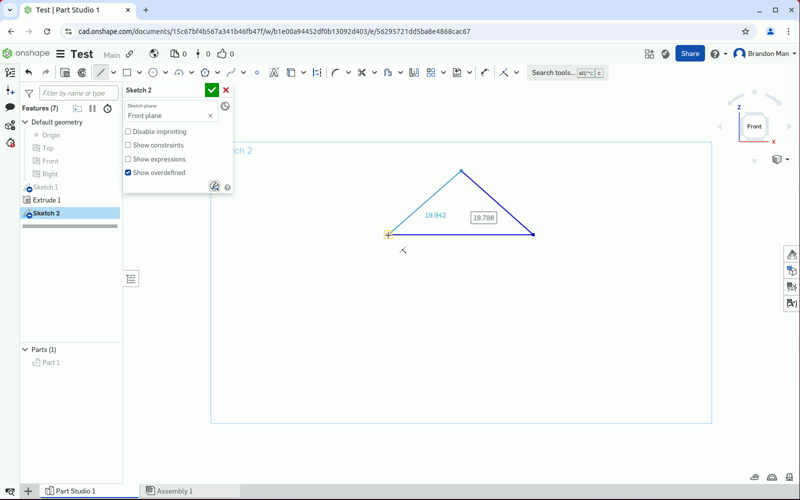
mouse_move(468, 207)
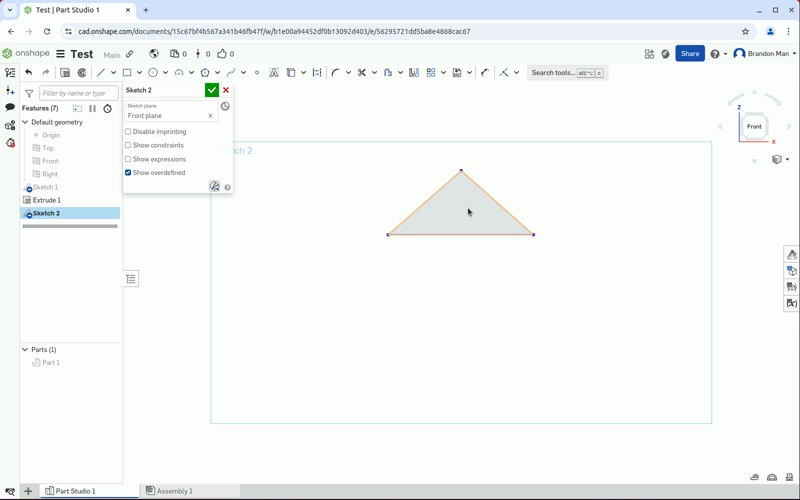
click(468, 207)
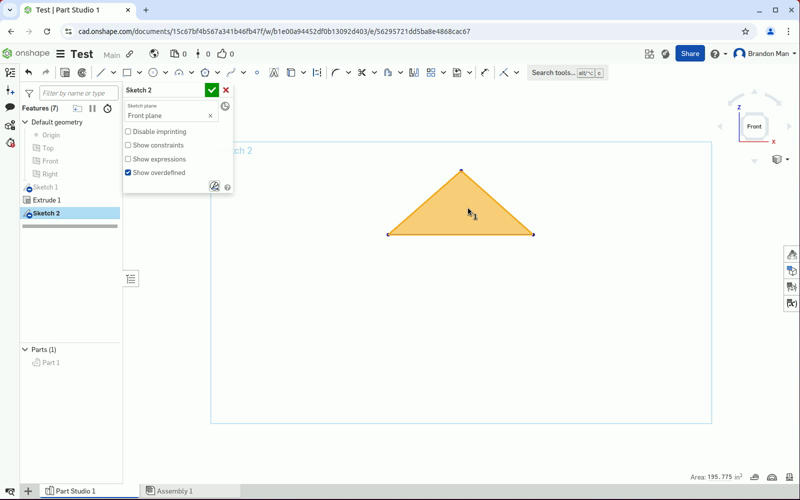
mouse_move(73, 352)
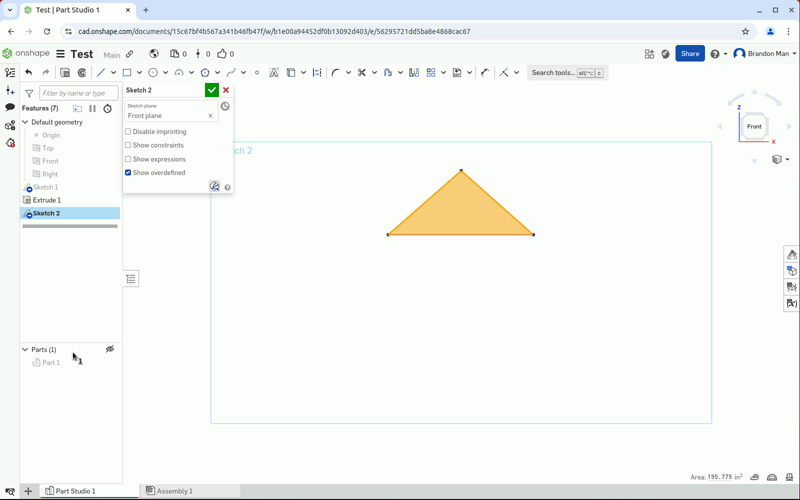
key(shift+y)
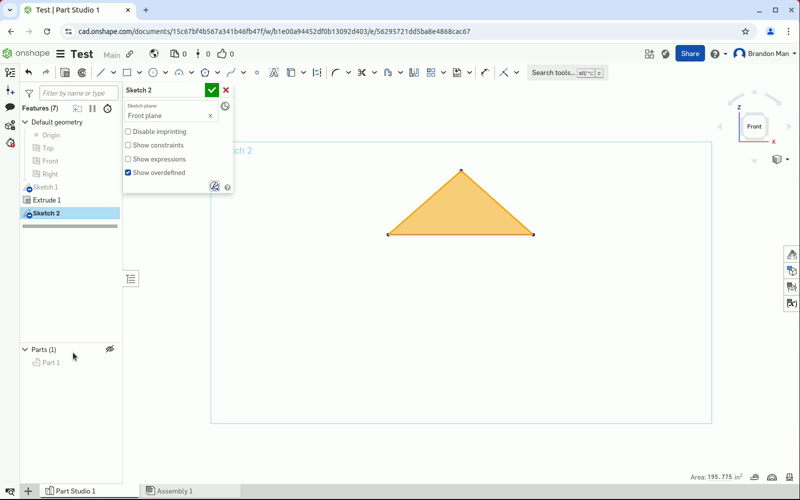
key(shift+e)
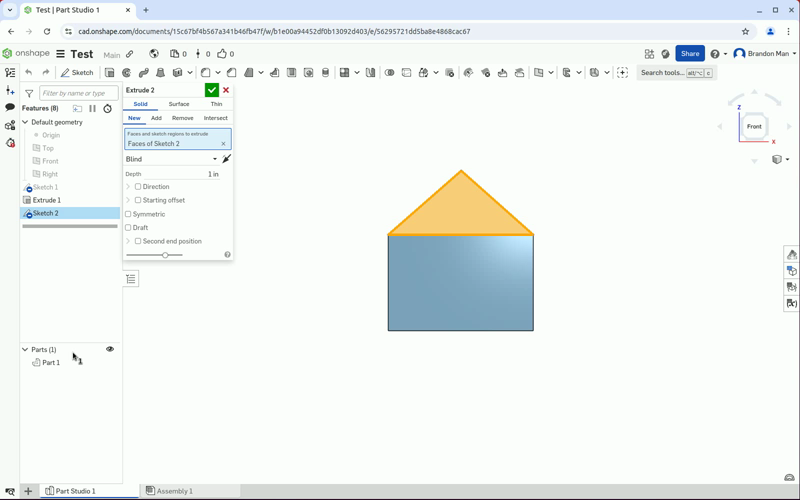
mouse_move(143, 106)
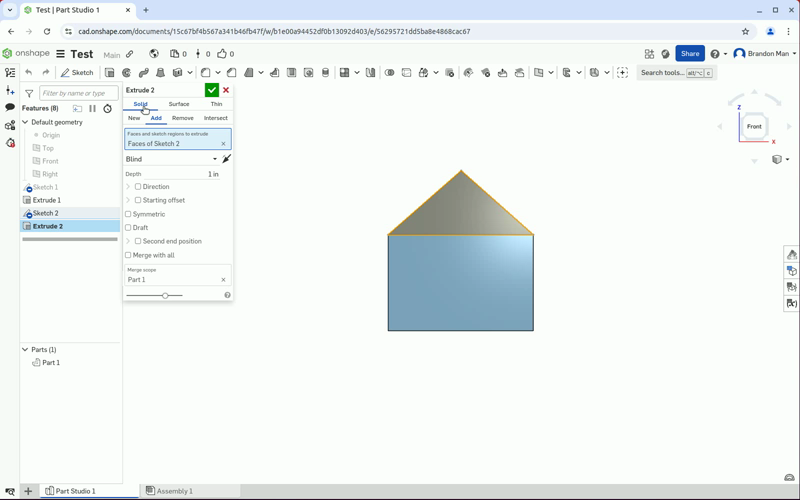
click(143, 106)
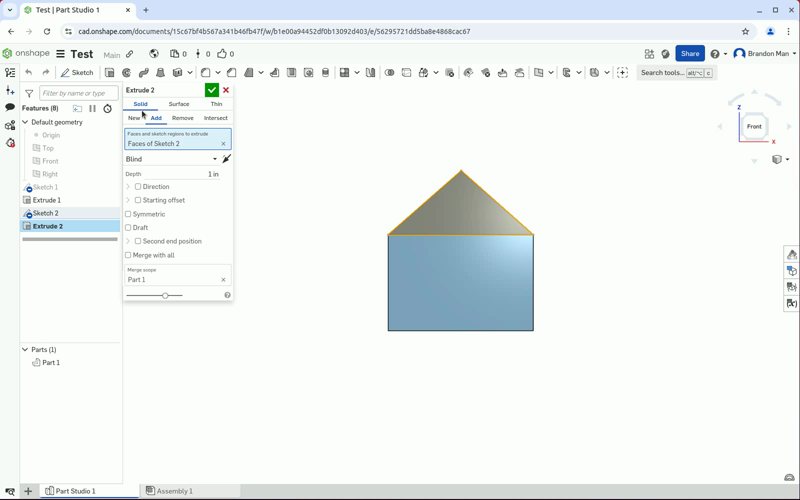
mouse_move(137, 120)
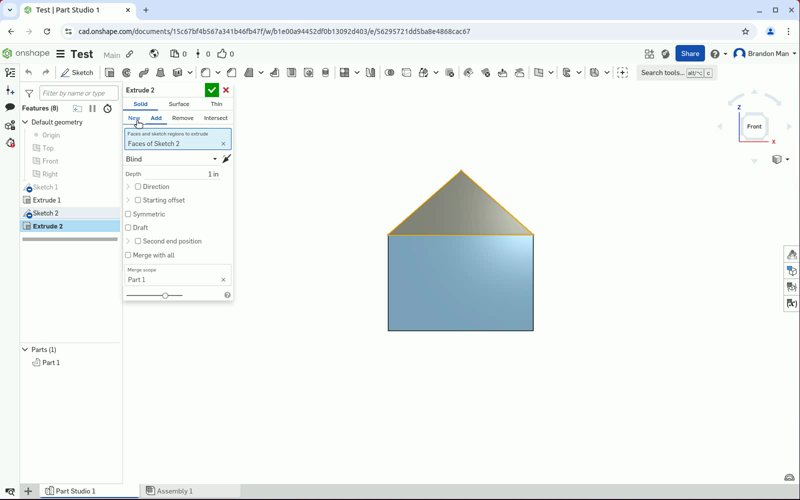
click(137, 120)
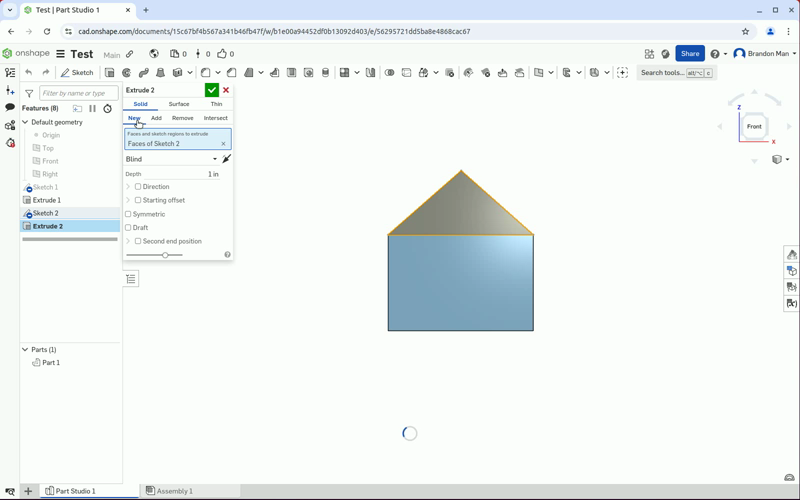
key(tab, 4)
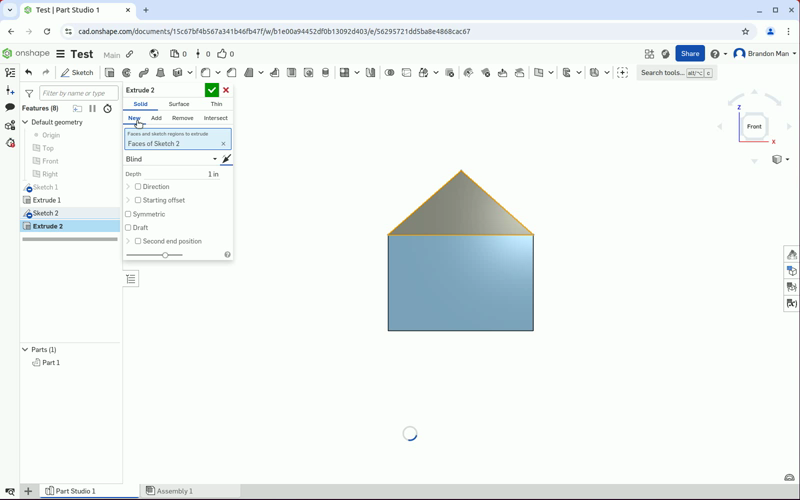
text(1.204)
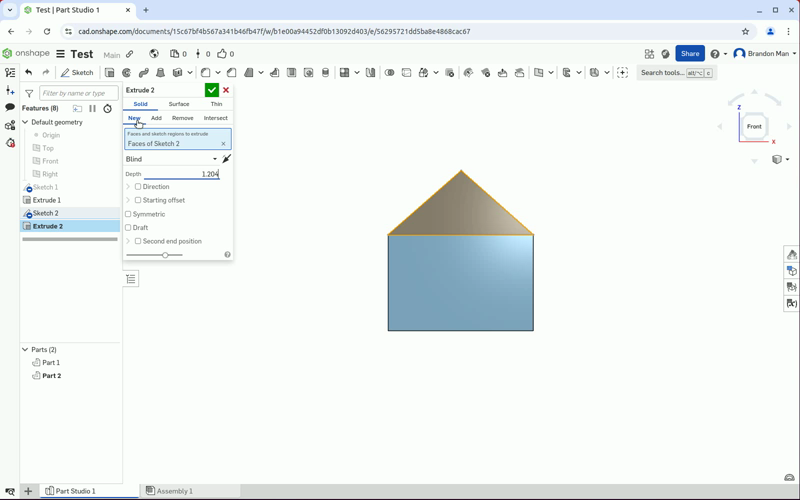
key(enter)
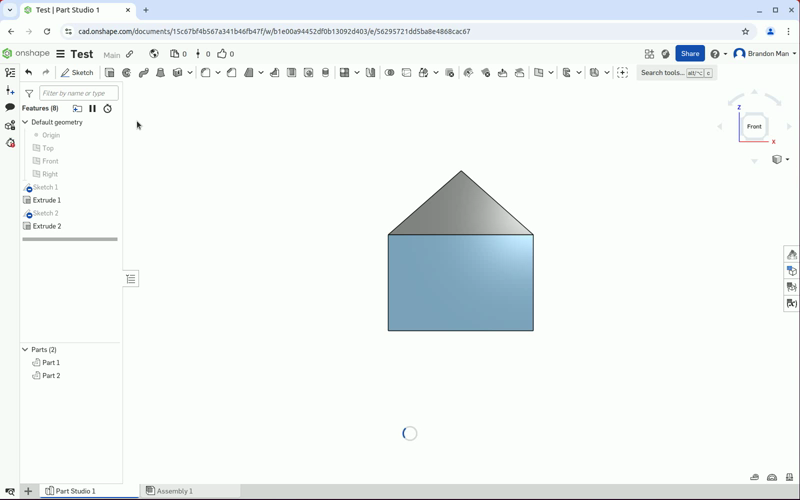
key(shift+h)
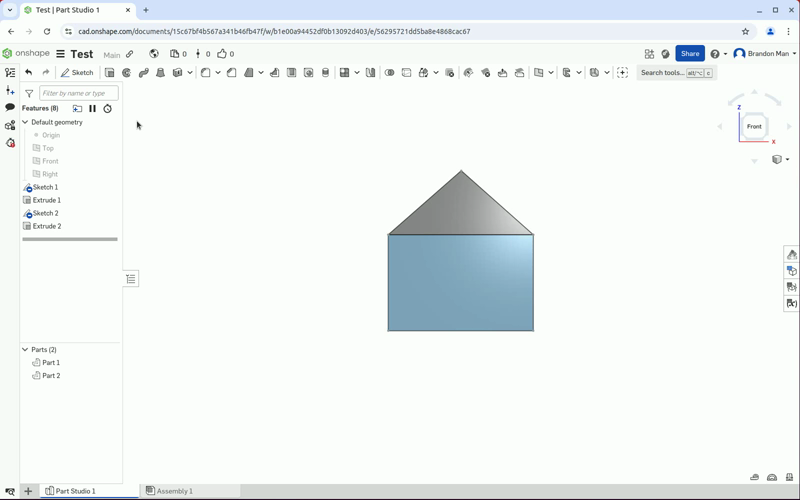
key(shift+h)
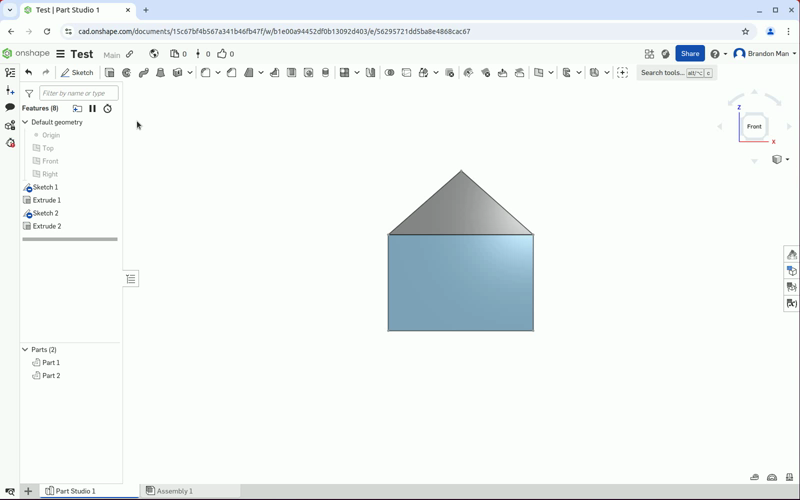
key(shift+7)
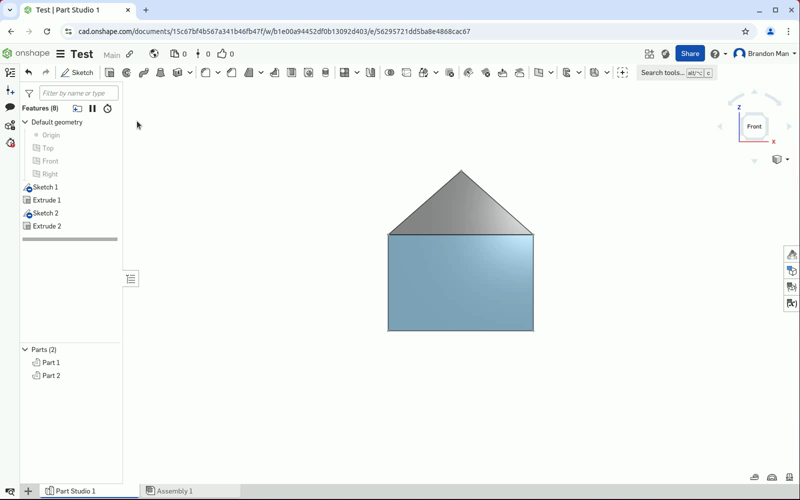
key(left, 2)
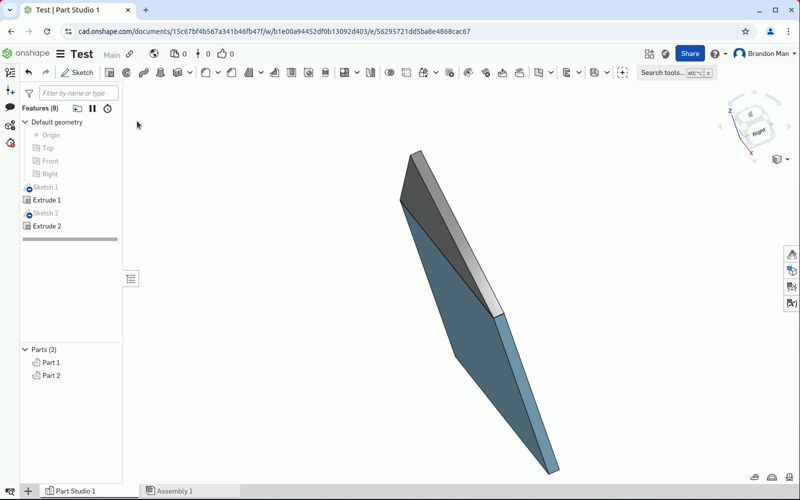
key(down, 2)
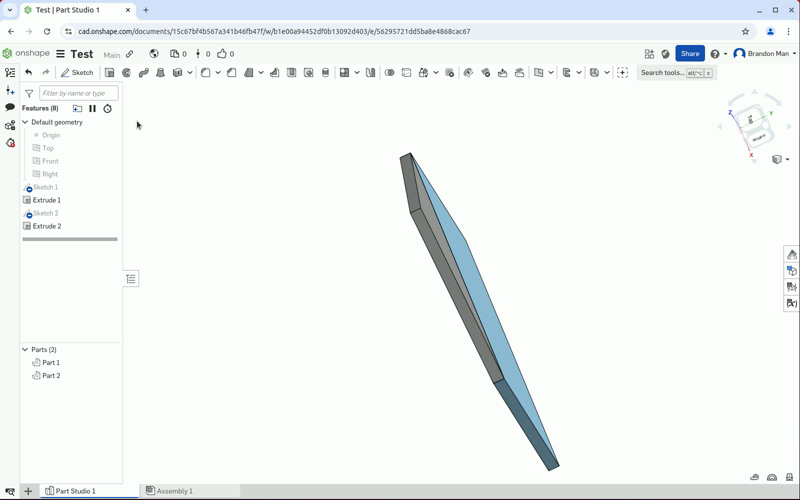
key(up, 2)
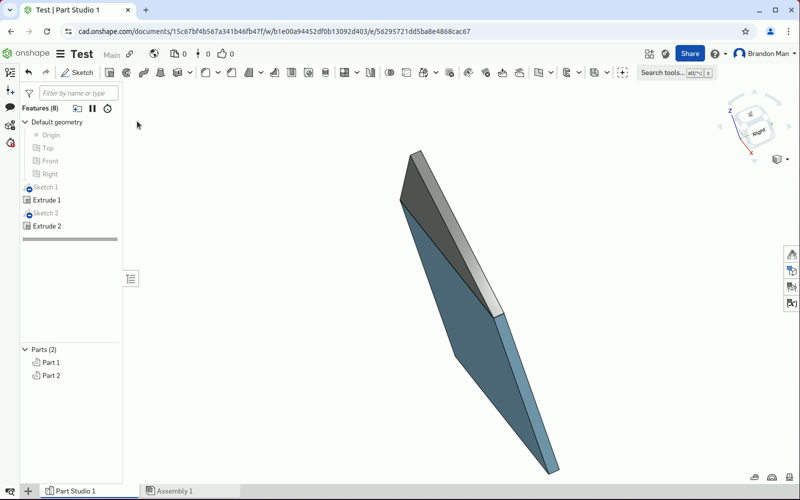
key(right, 2)
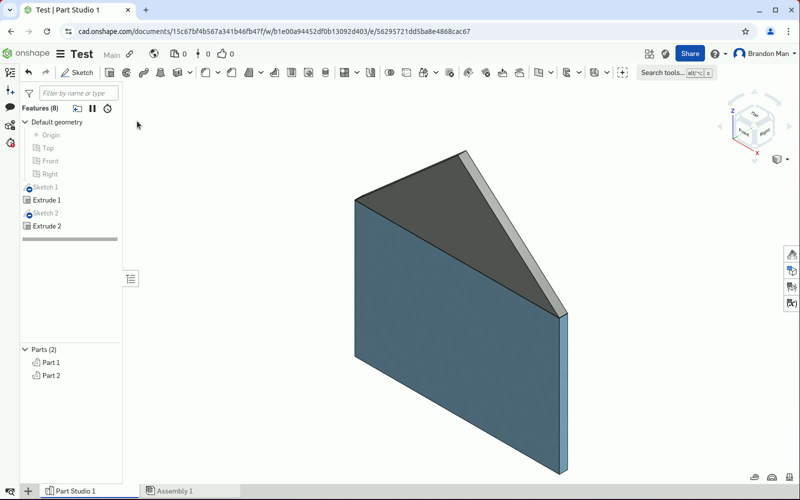
mouse_move(73, 189)
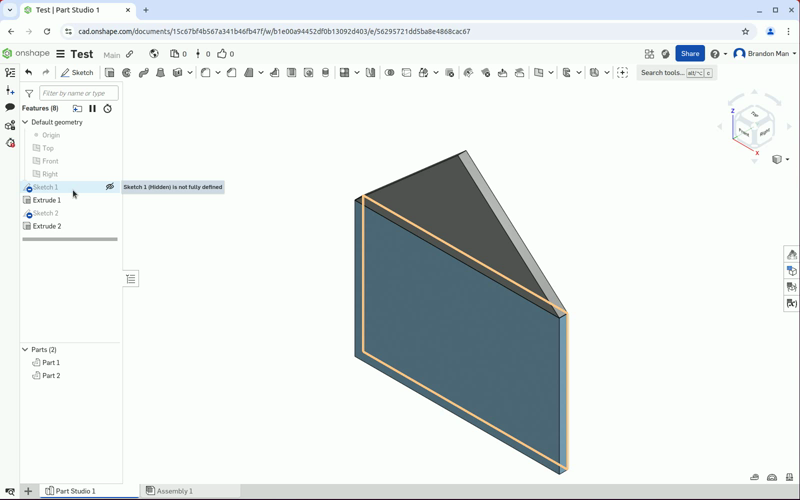
click(73, 189)